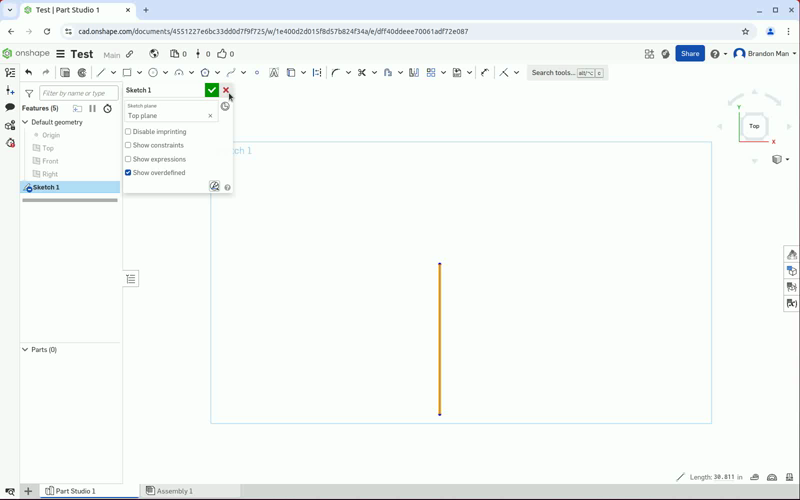
key(shift+h)
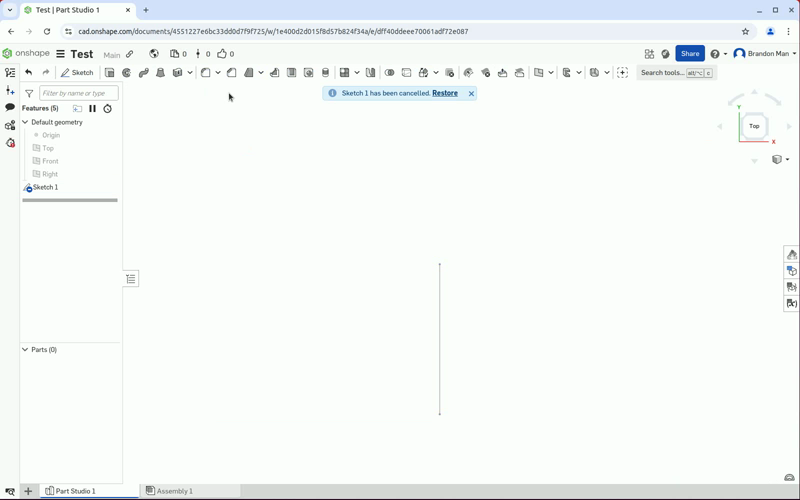
key(shift+s)
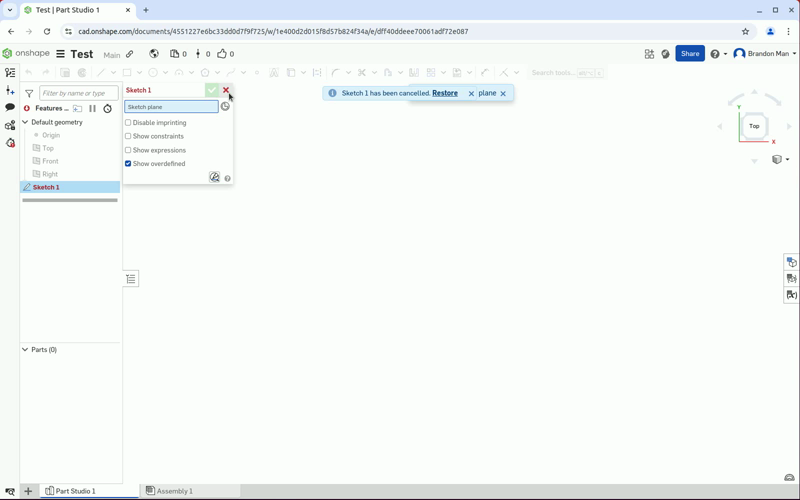
mouse_move(73, 150)
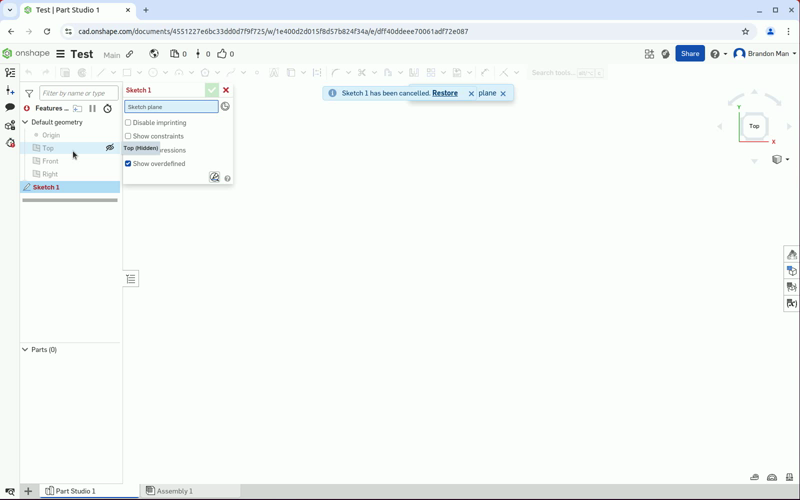
click(73, 150)
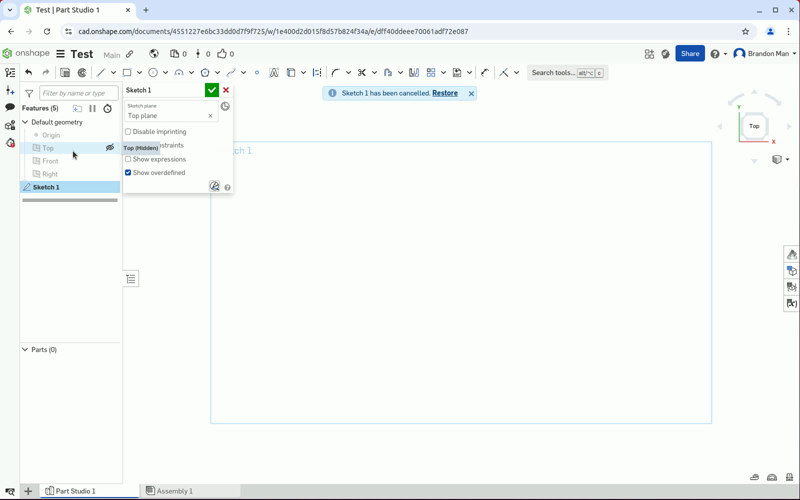
mouse_move(73, 352)
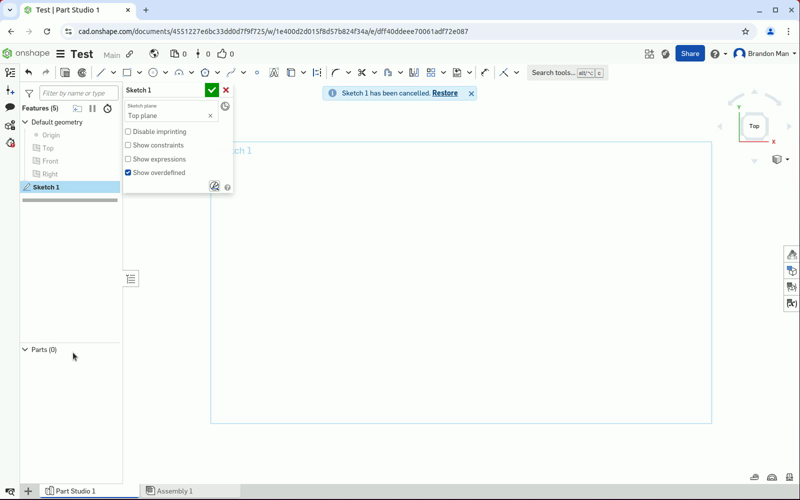
key(y)
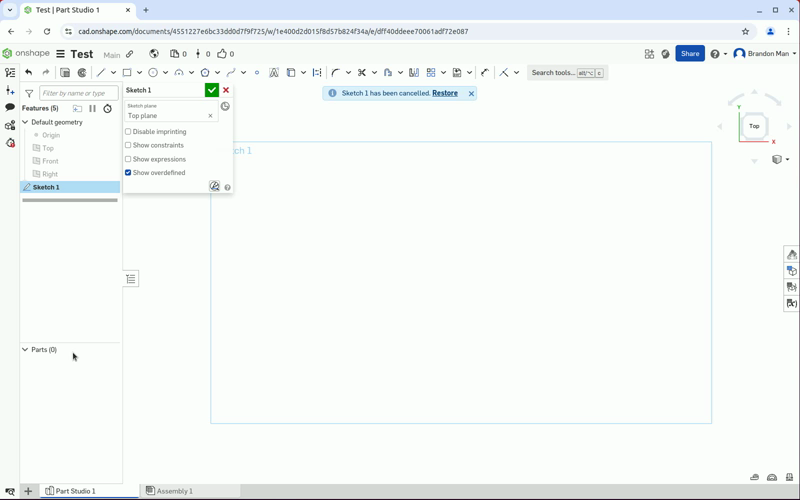
key(l)
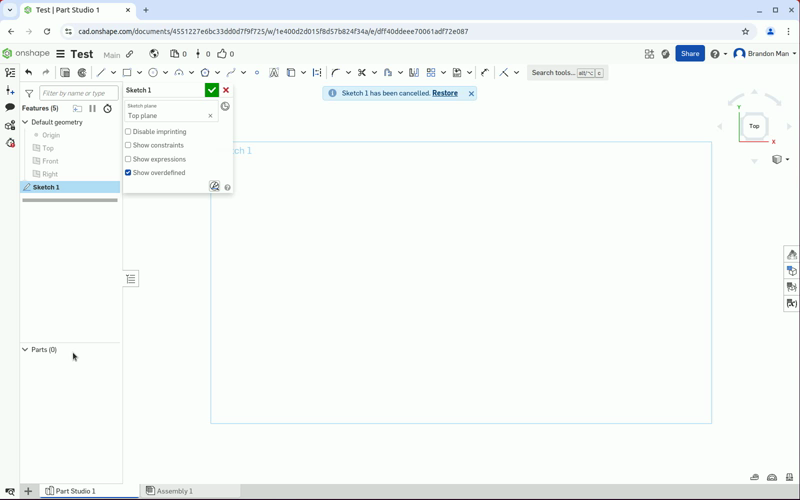
key_down(shift)
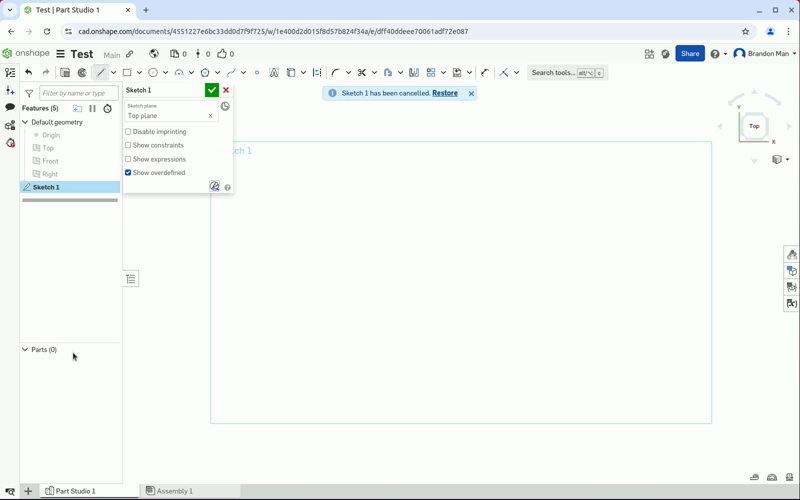
mouse_move(348, 395)
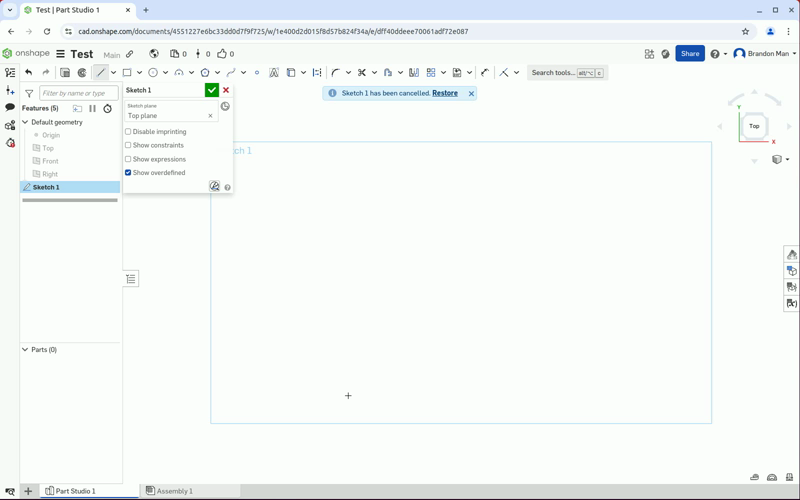
click(348, 395)
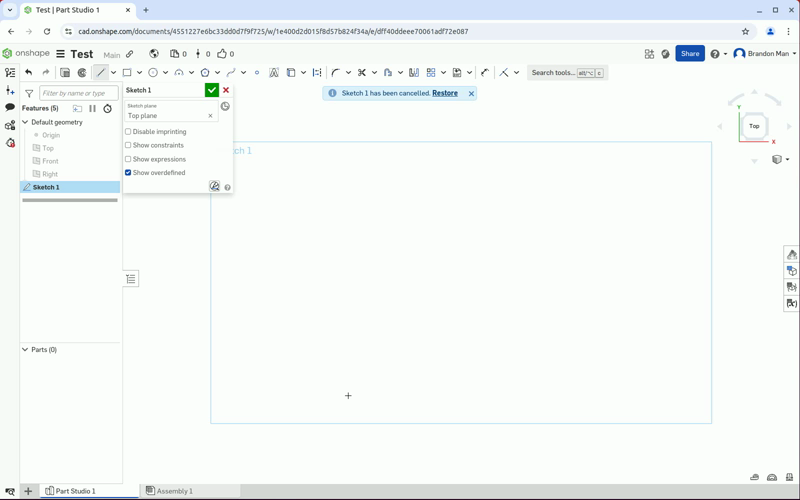
key_up(shift)
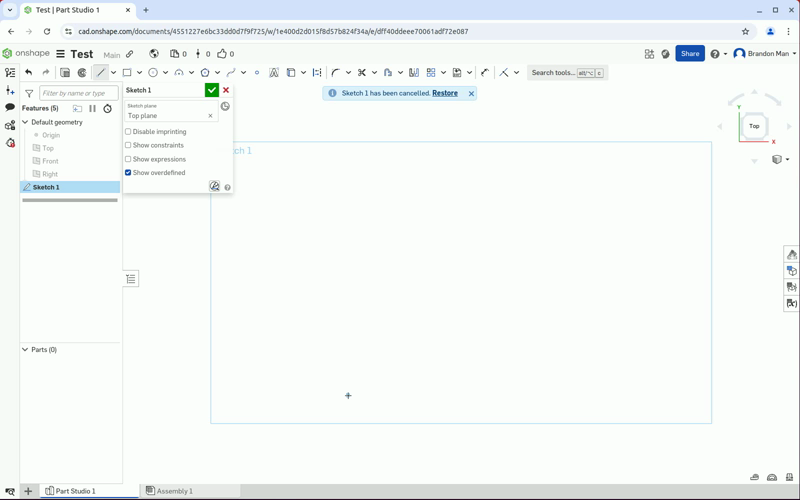
key_down(shift)
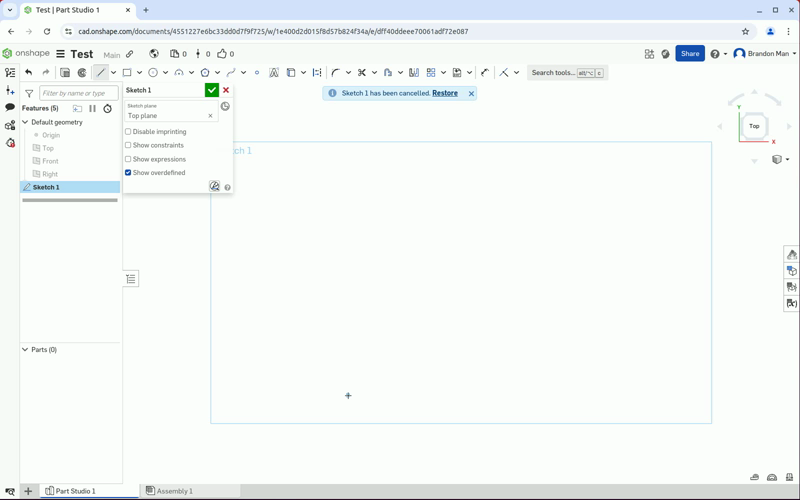
mouse_move(572, 395)
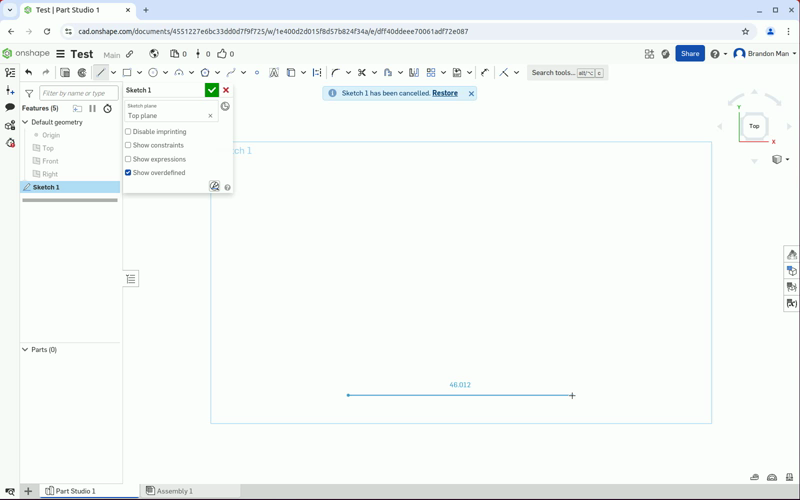
click(572, 395)
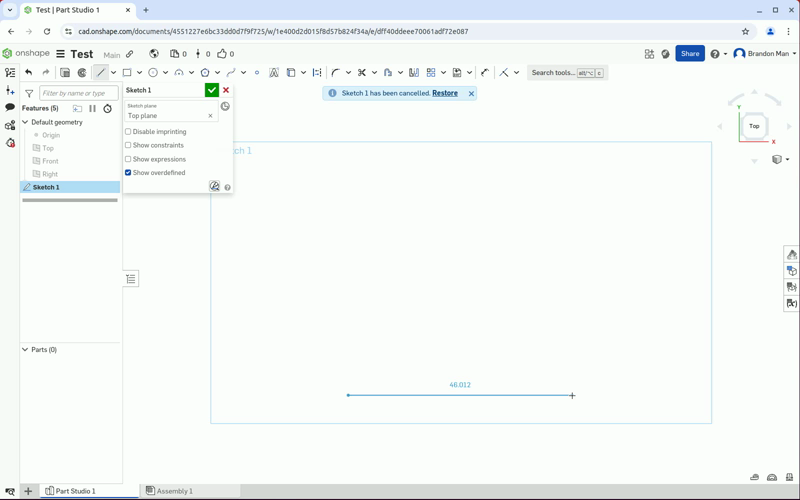
key_up(shift)
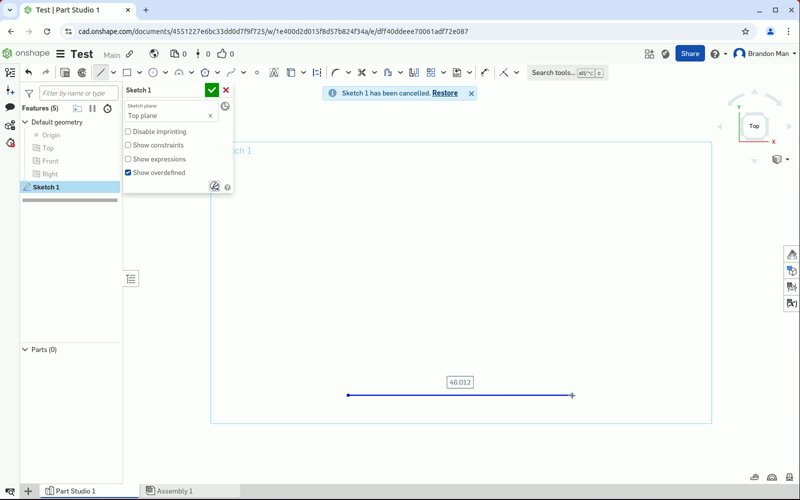
key_down(shift)
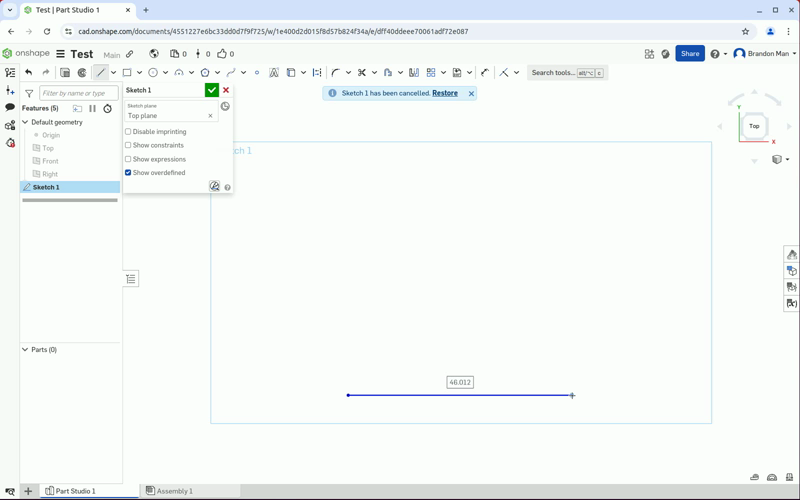
mouse_move(572, 171)
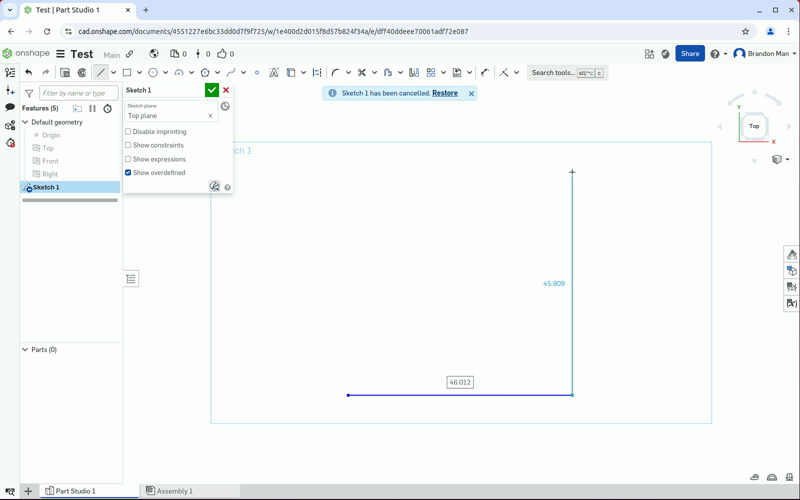
click(572, 171)
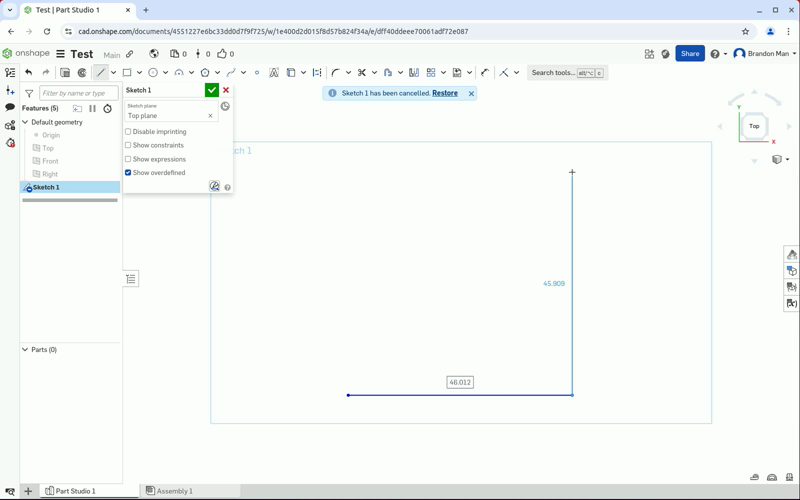
key_up(shift)
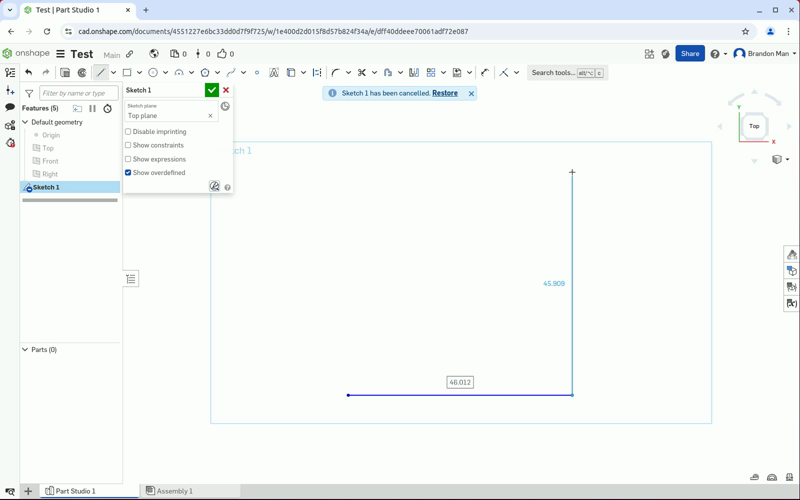
key_down(shift)
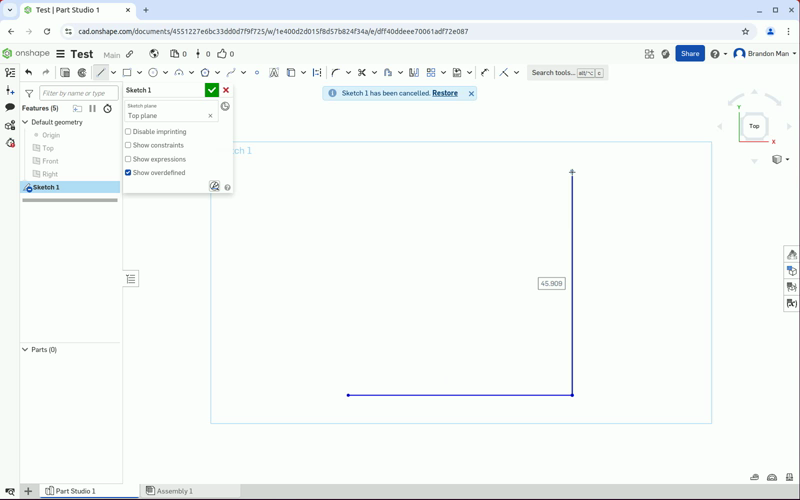
mouse_move(348, 171)
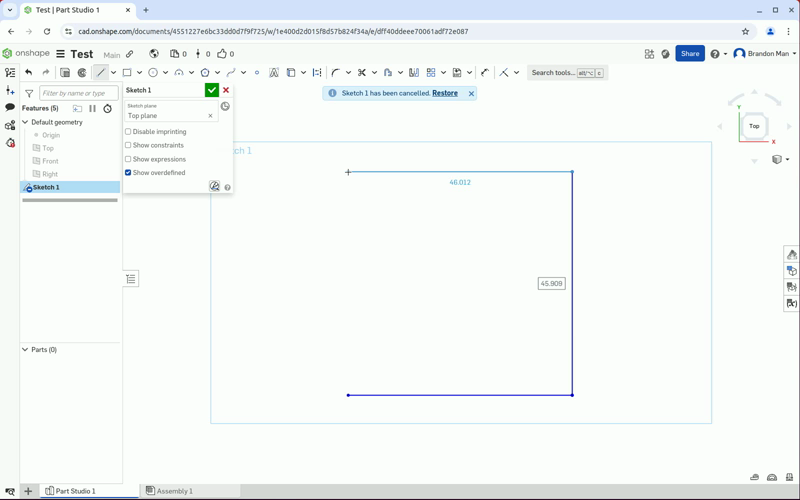
click(348, 171)
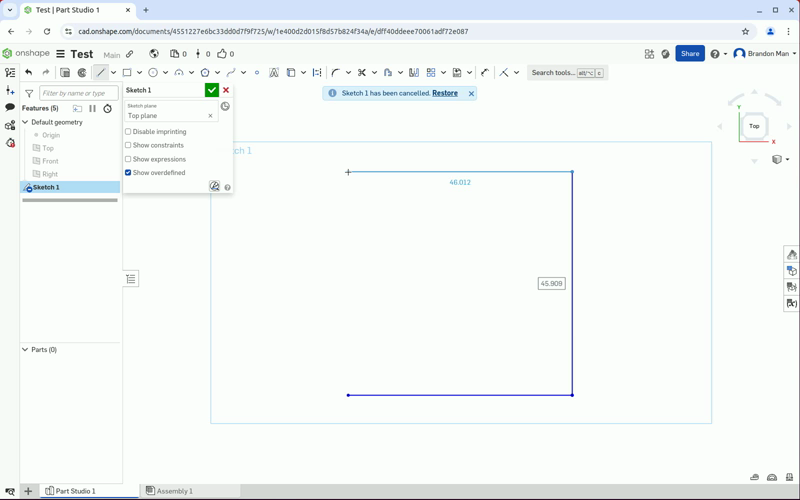
key_up(shift)
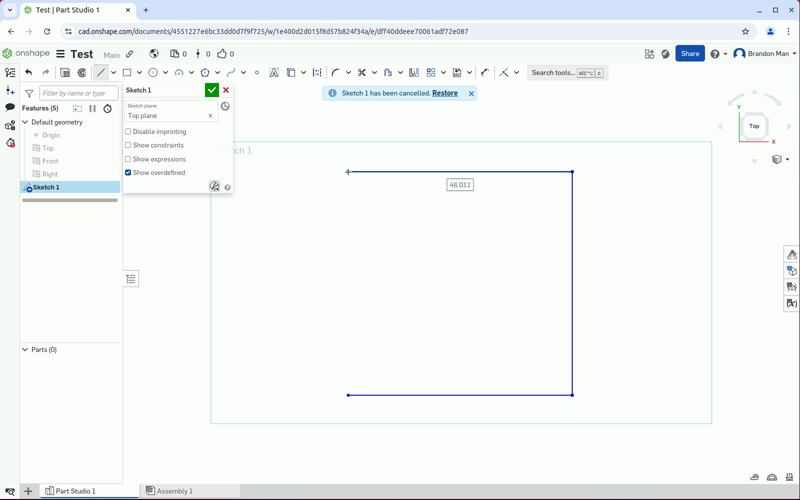
key_down(shift)
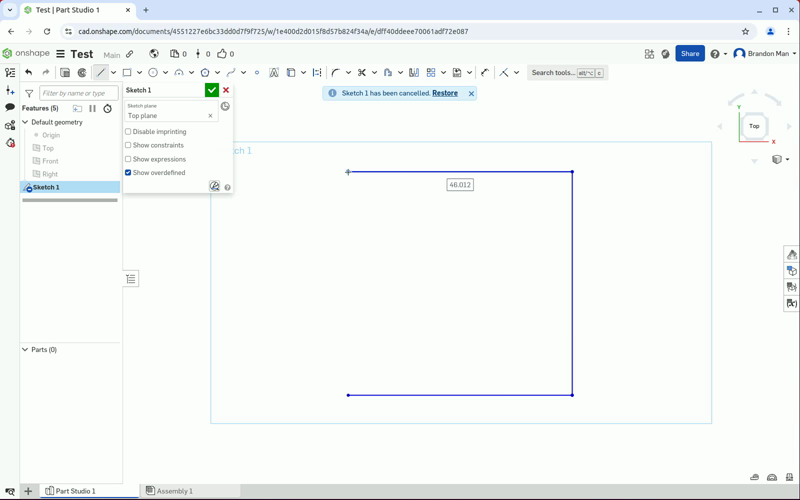
mouse_move(348, 395)
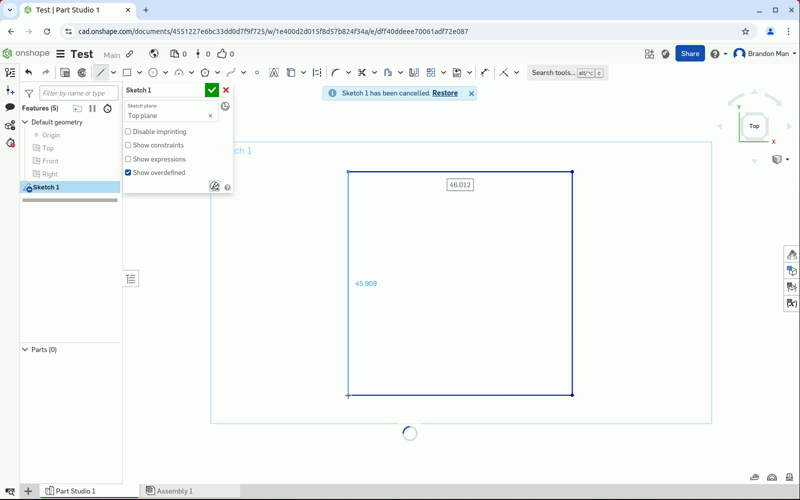
key_up(shift)
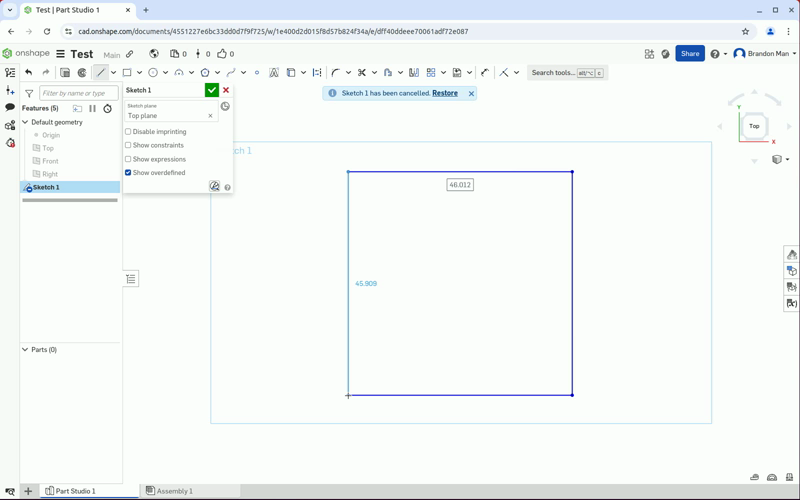
click(348, 395)
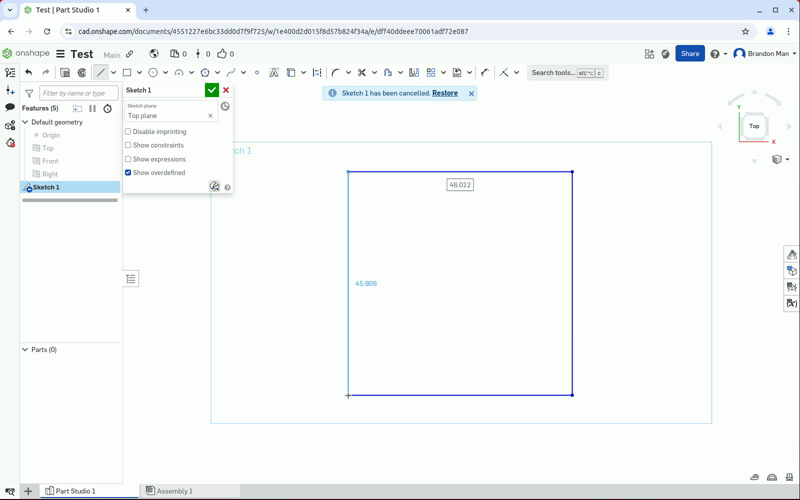
key(esc)
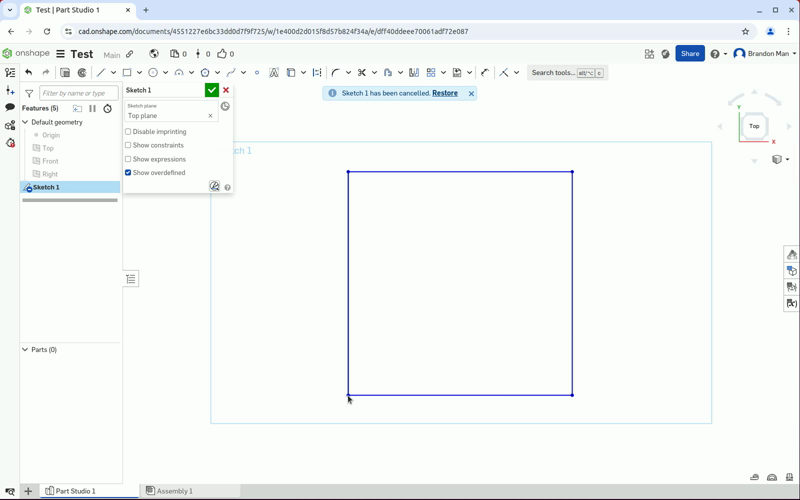
mouse_move(480, 256)
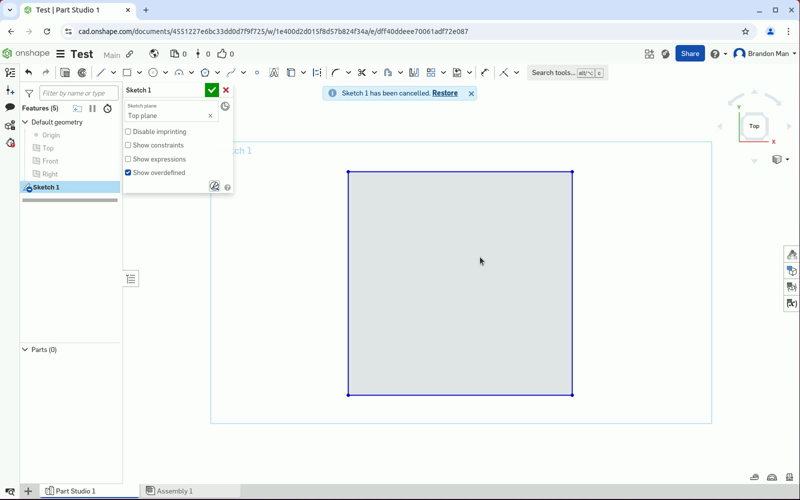
click(480, 256)
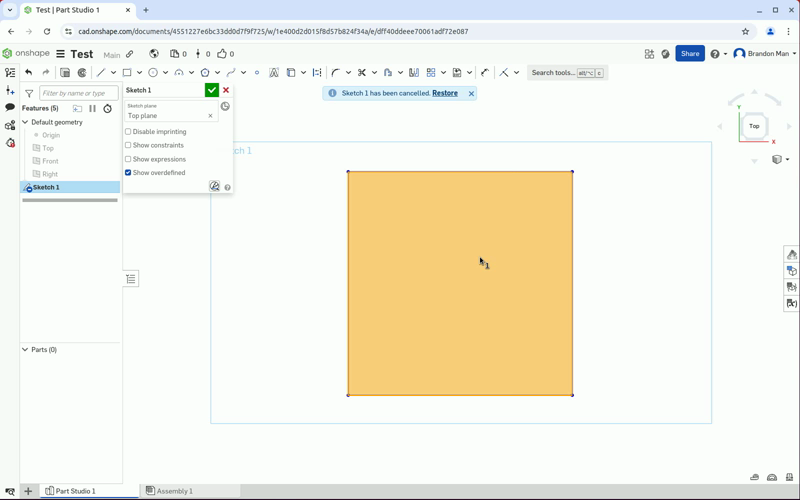
mouse_move(73, 352)
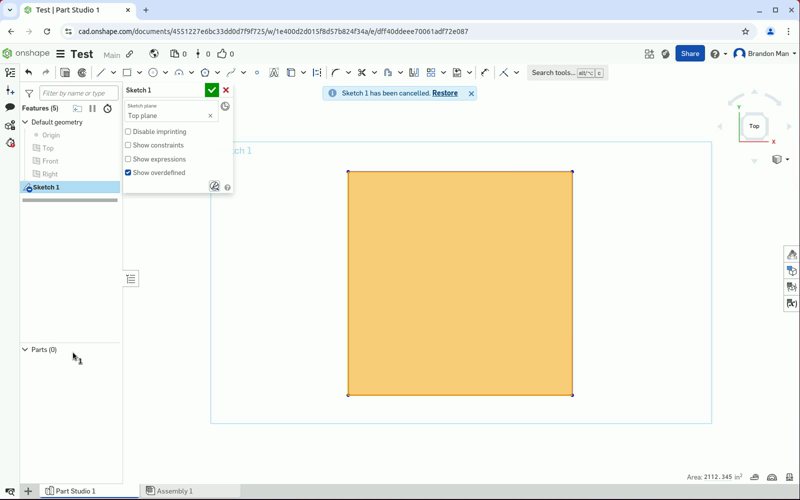
key(shift+y)
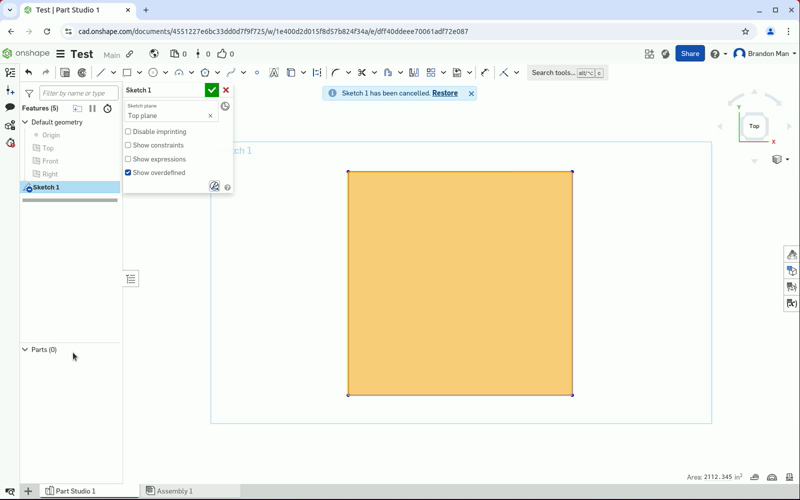
key(shift+e)
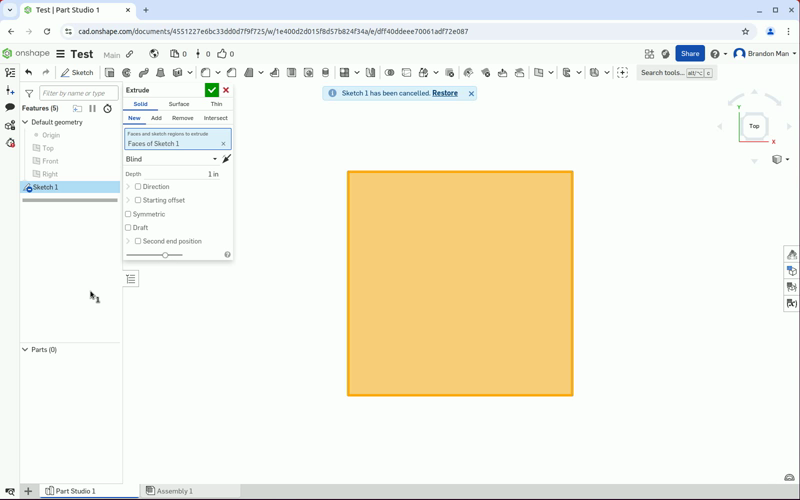
mouse_move(143, 106)
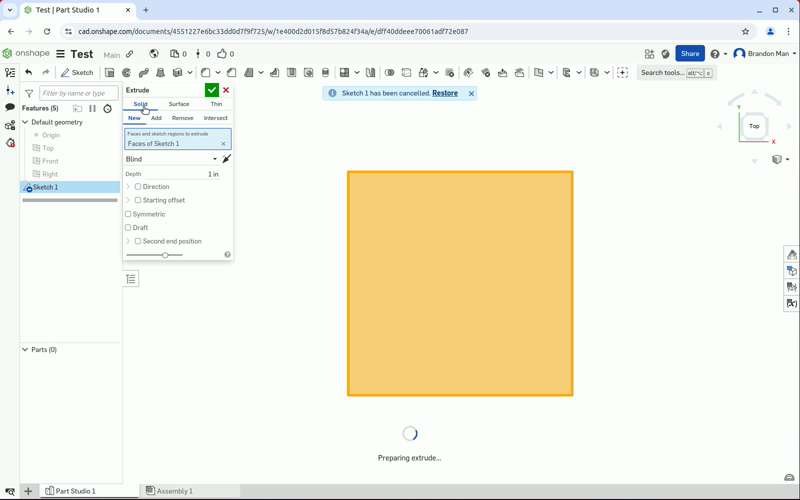
click(143, 106)
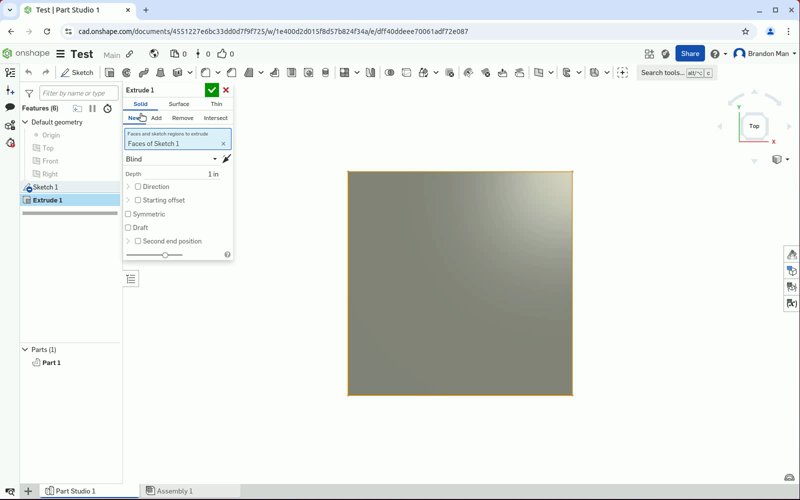
mouse_move(137, 120)
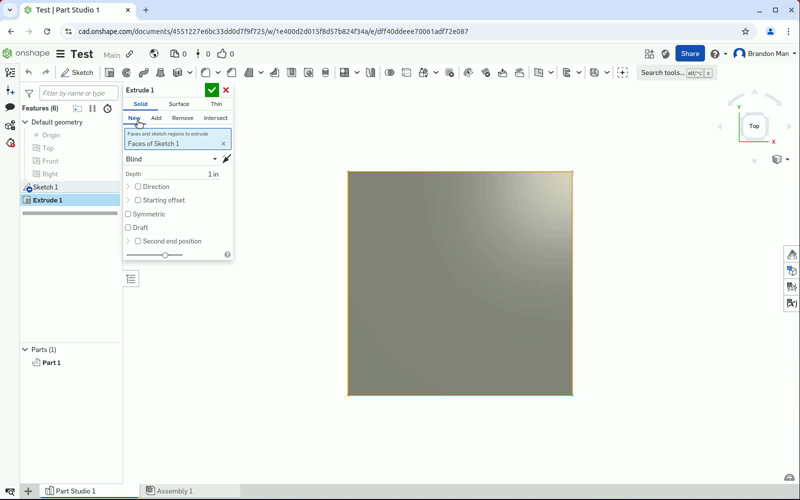
click(137, 120)
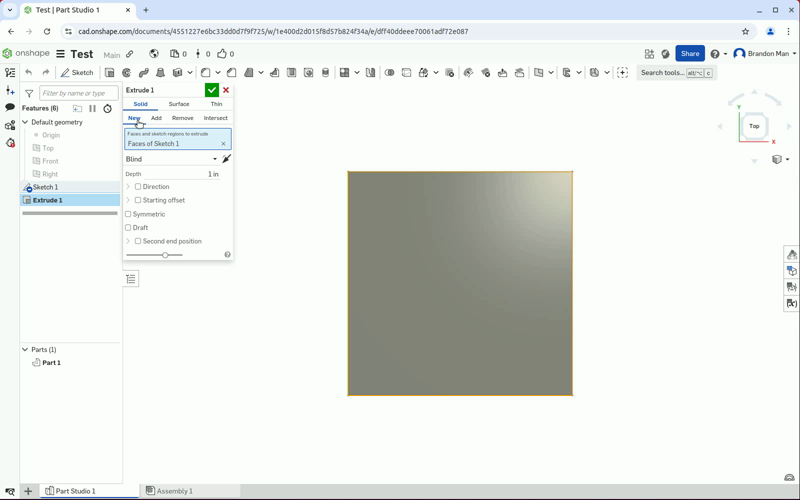
key(tab, 4)
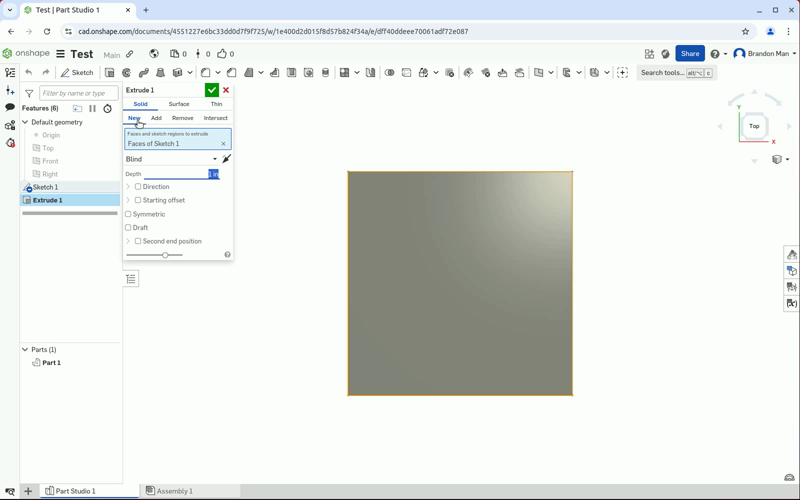
text(-0.963)
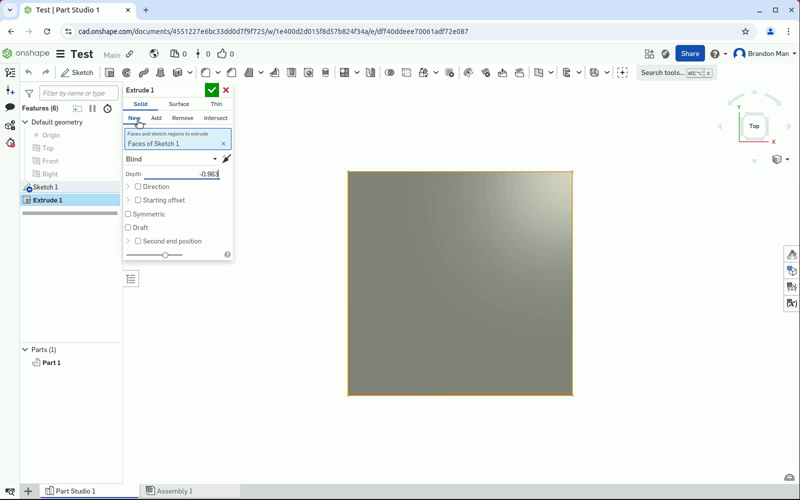
key(enter)
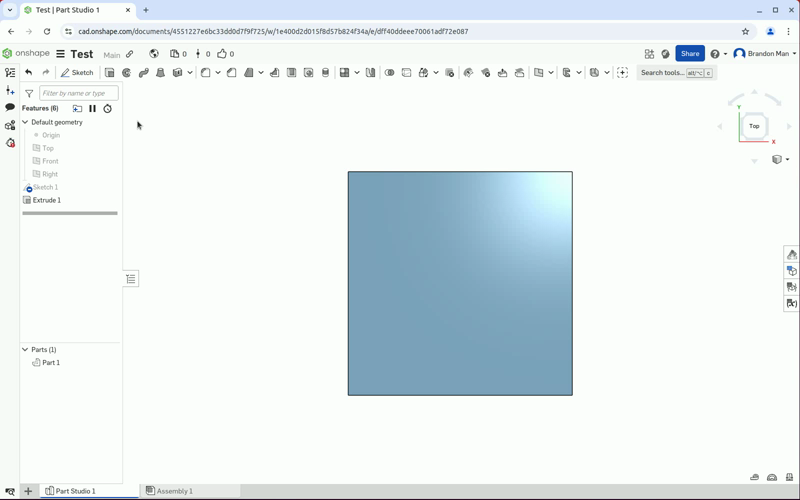
key(shift+h)
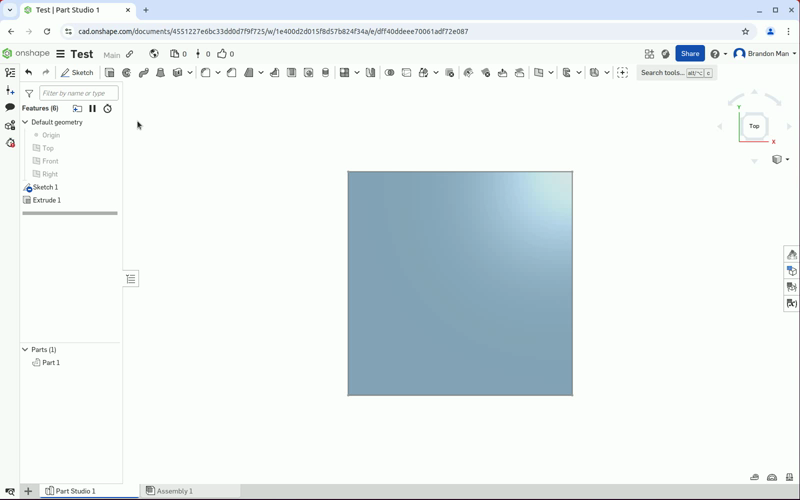
key(shift+h)
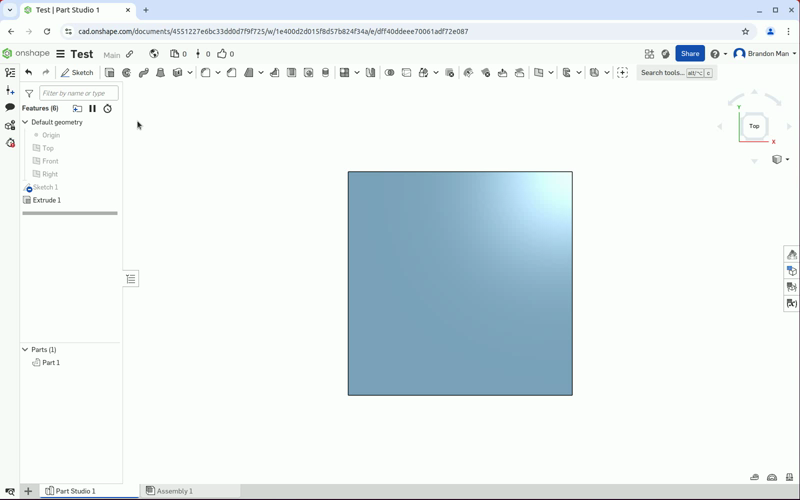
mouse_move(73, 189)
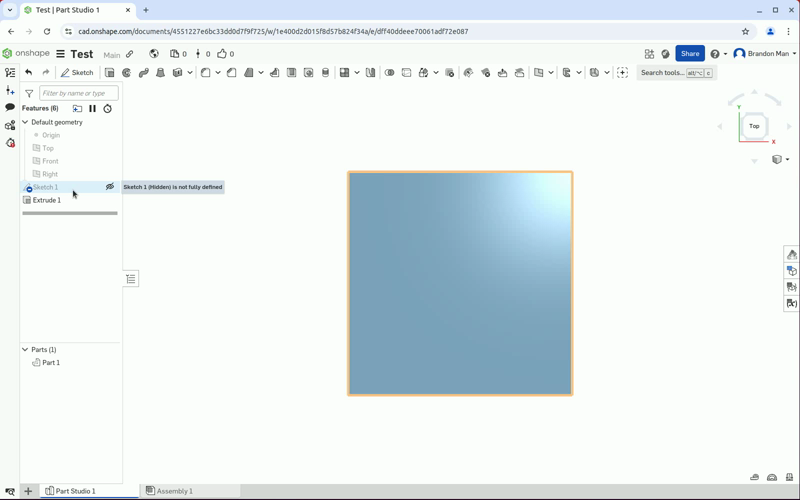
click(73, 189)
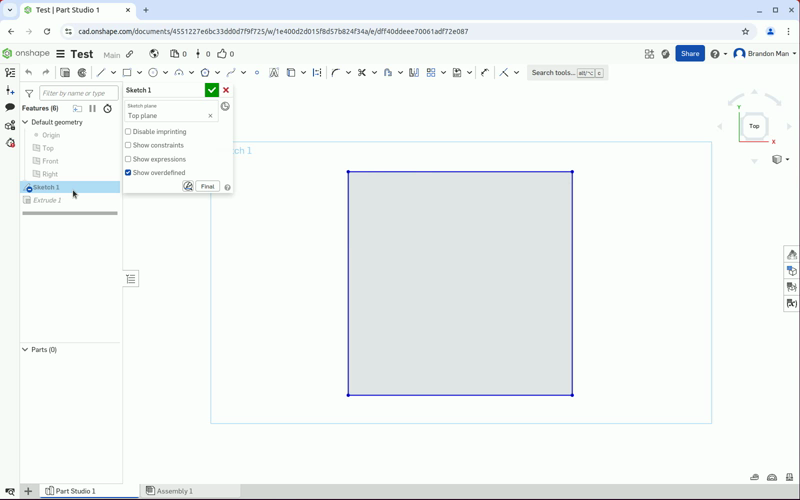
mouse_move(229, 92)
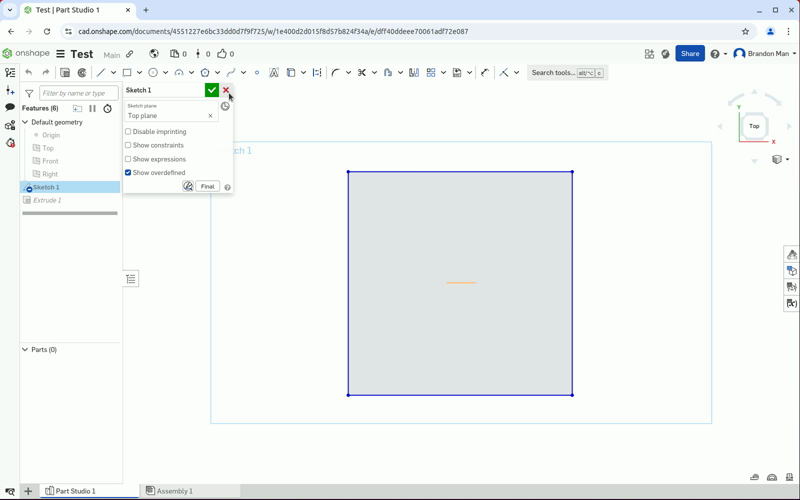
click(229, 92)
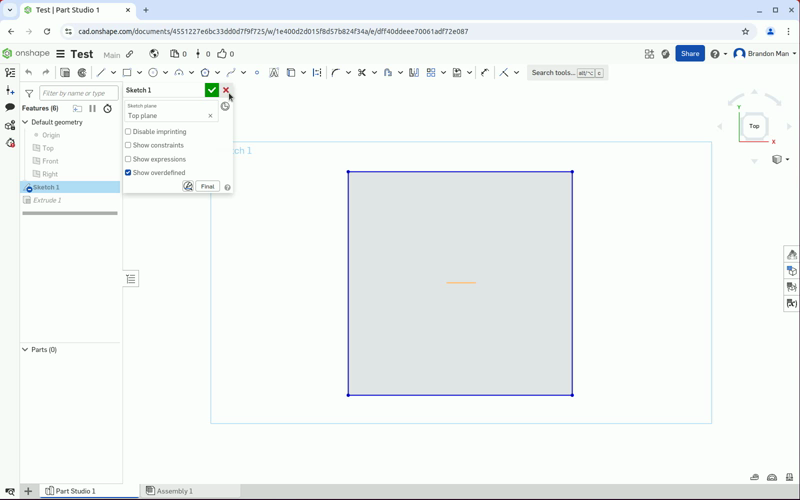
key(shift+s)
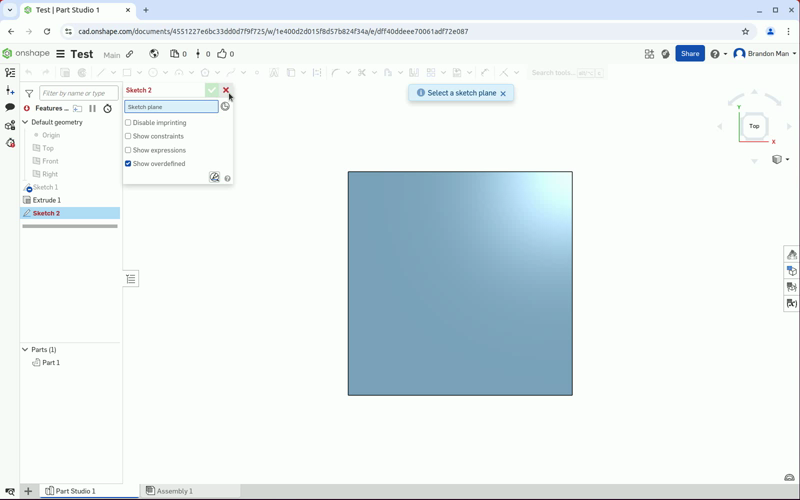
mouse_move(73, 150)
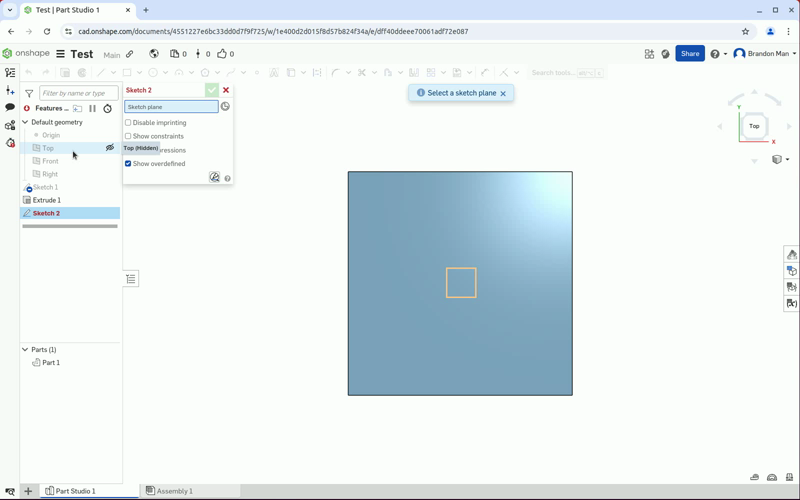
click(73, 150)
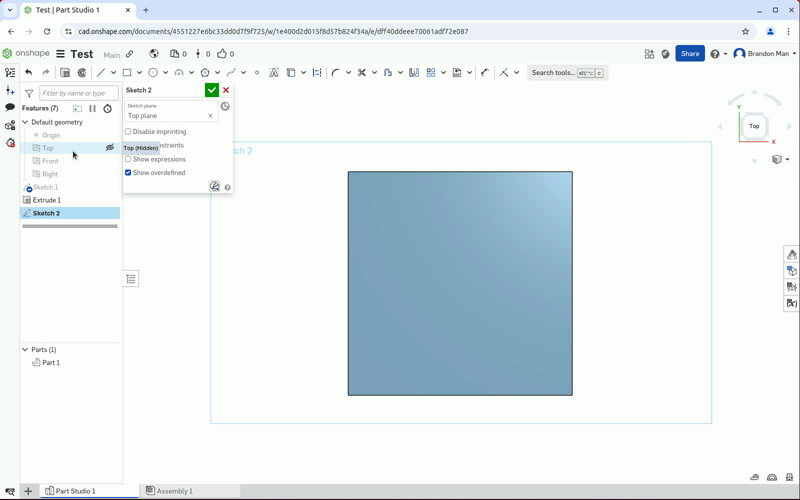
mouse_move(73, 352)
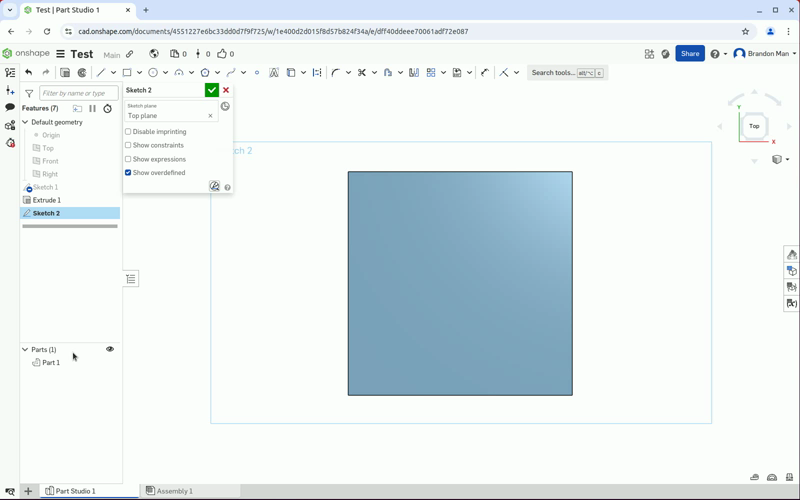
key(y)
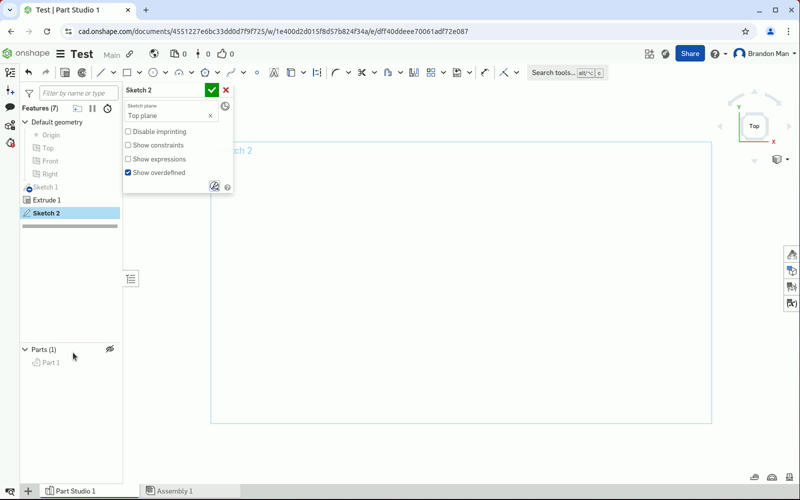
key(l)
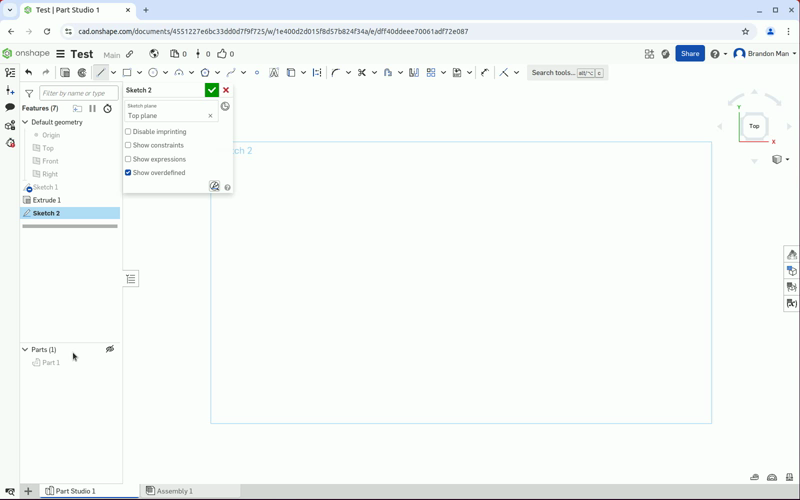
key_down(shift)
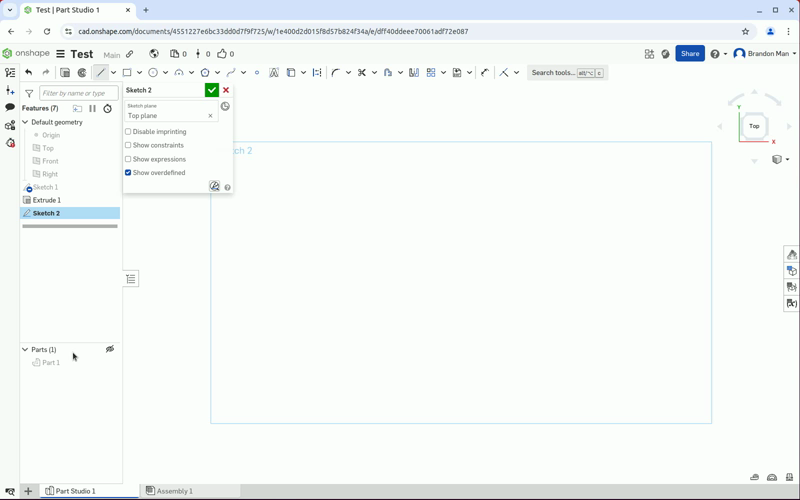
mouse_move(348, 395)
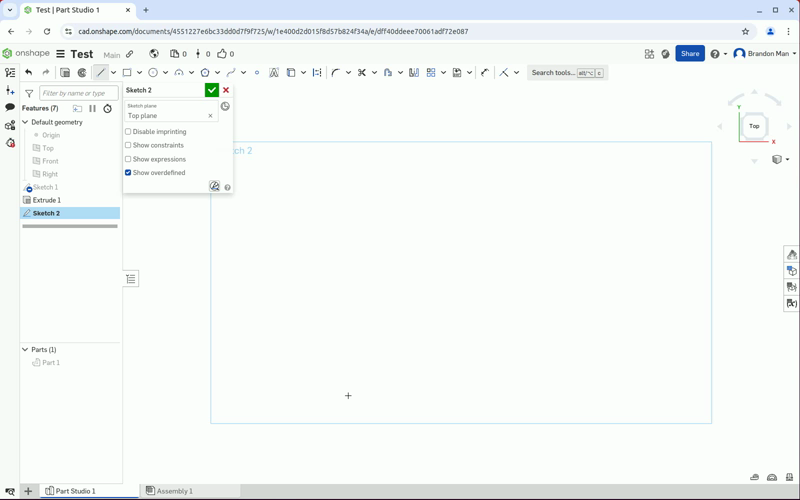
click(348, 395)
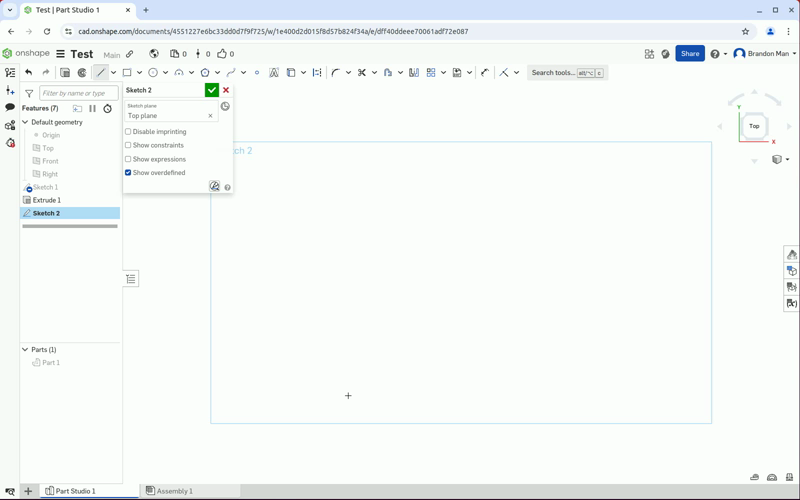
key_up(shift)
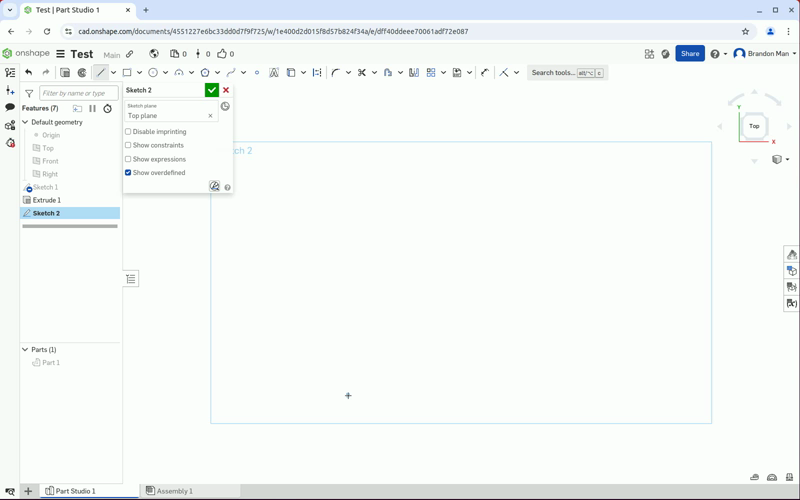
key_down(shift)
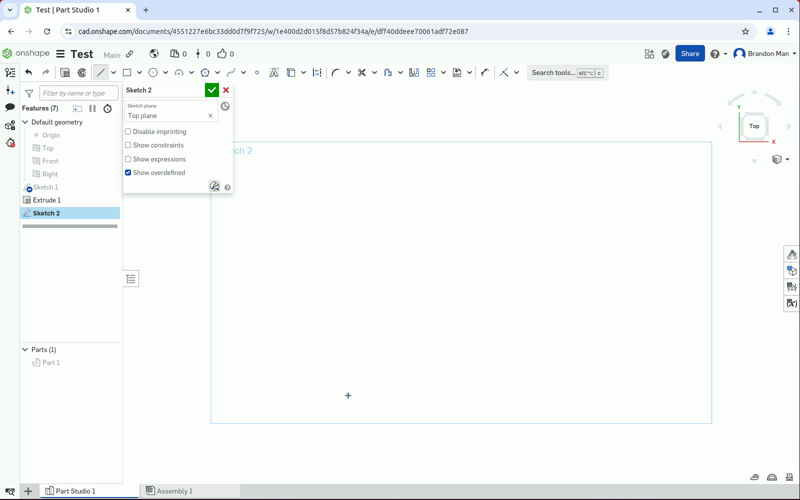
mouse_move(378, 395)
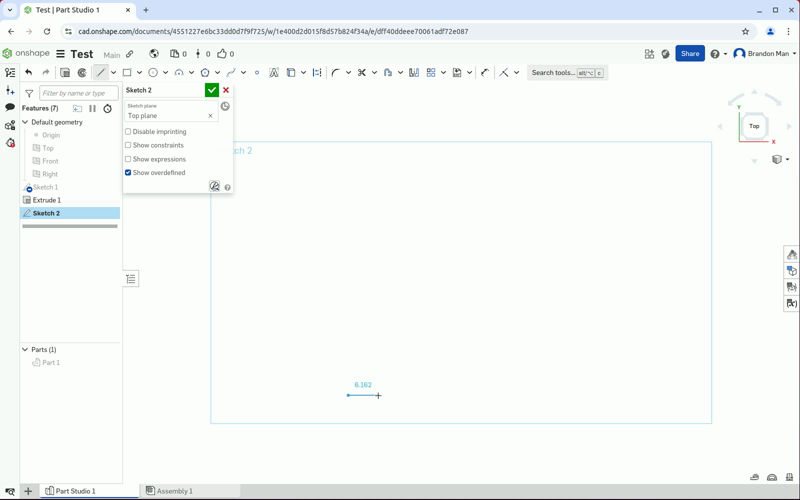
mouse_move(353, 395)
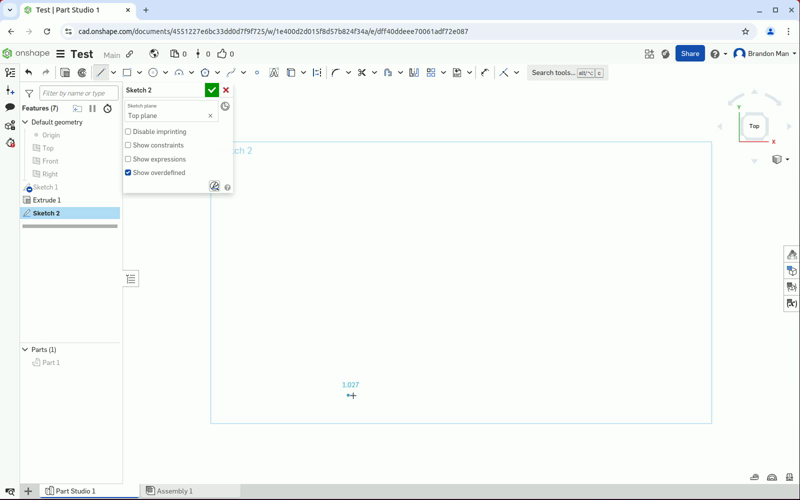
scroll(6)
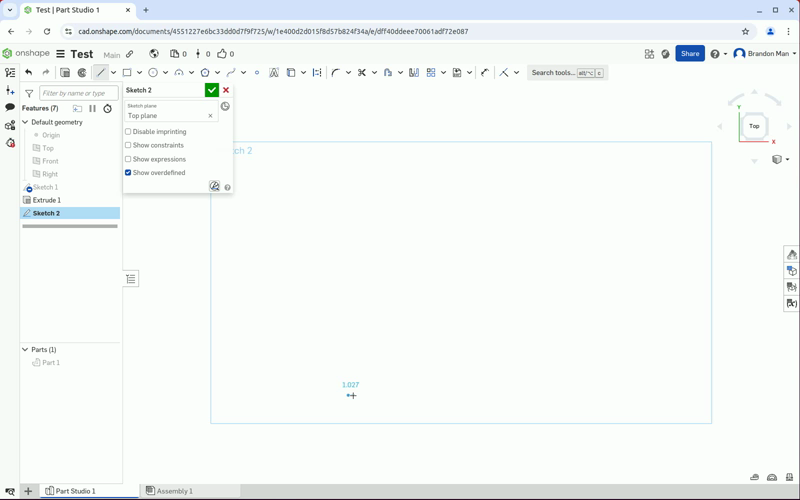
scroll(6)
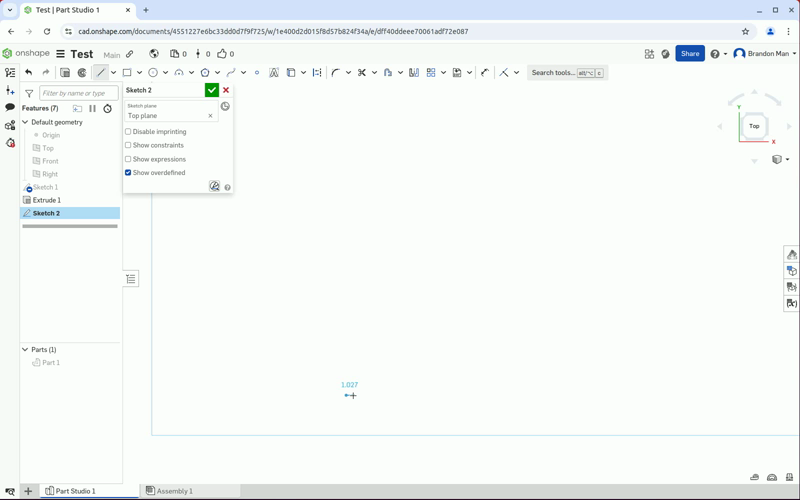
scroll(6)
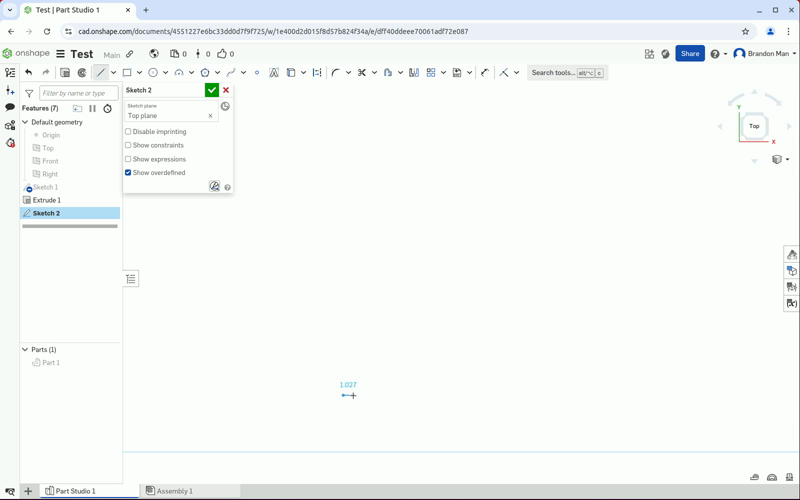
scroll(6)
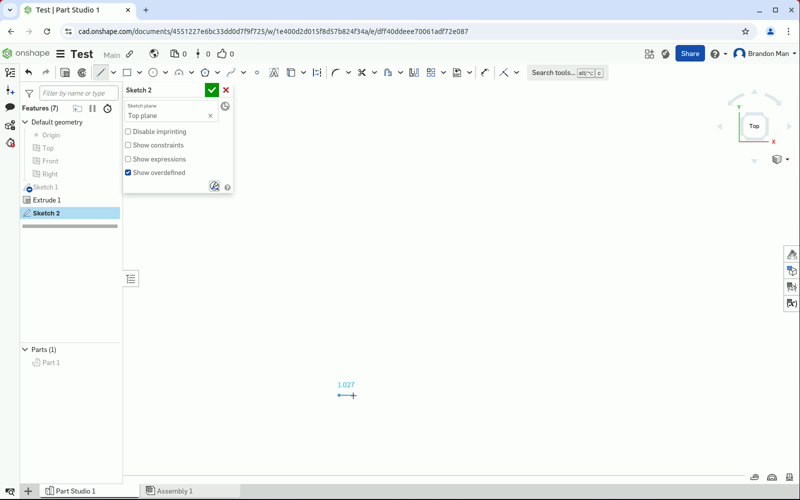
scroll(6)
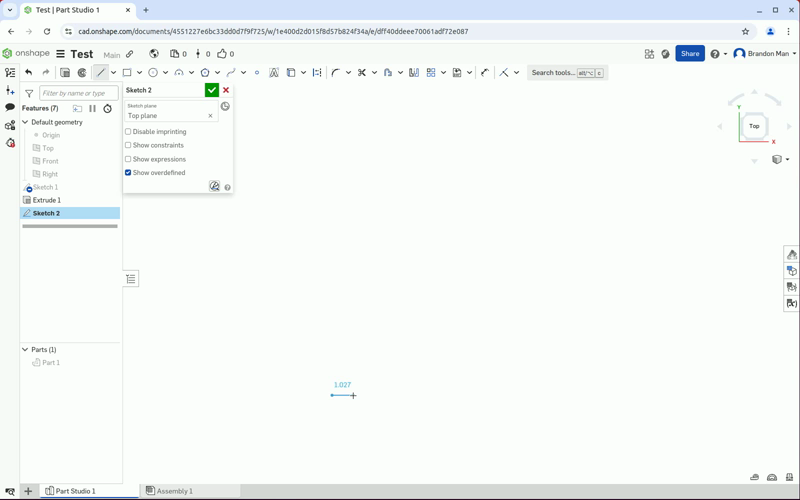
scroll(6)
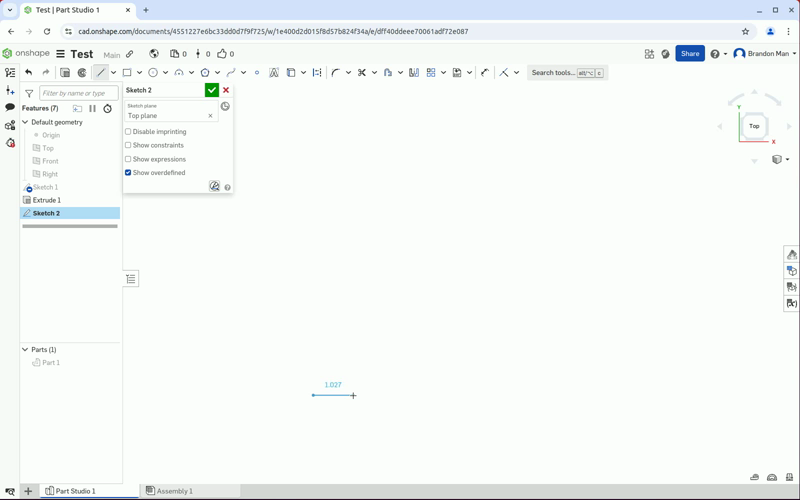
scroll(6)
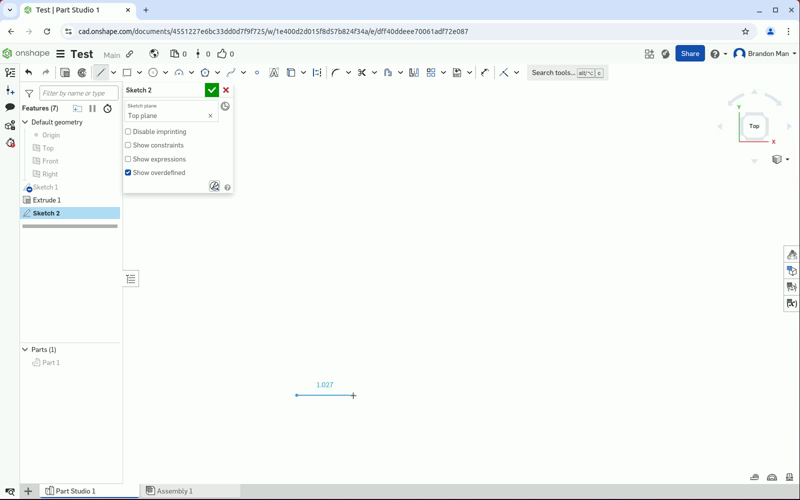
click(353, 395)
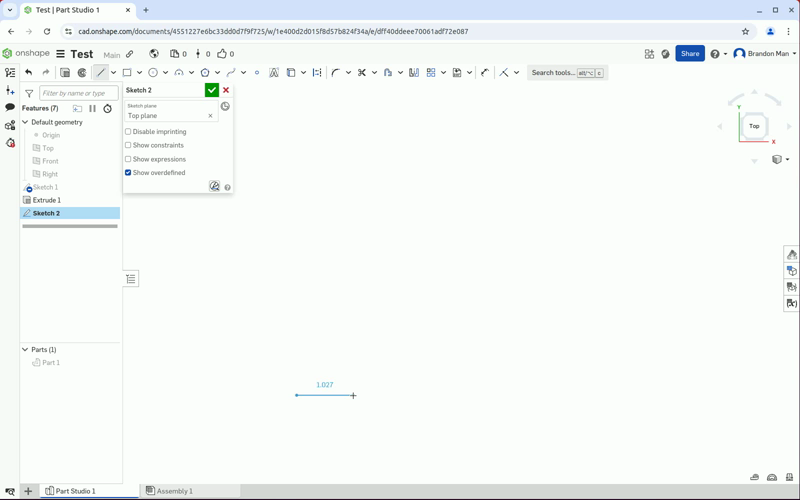
scroll(-6)
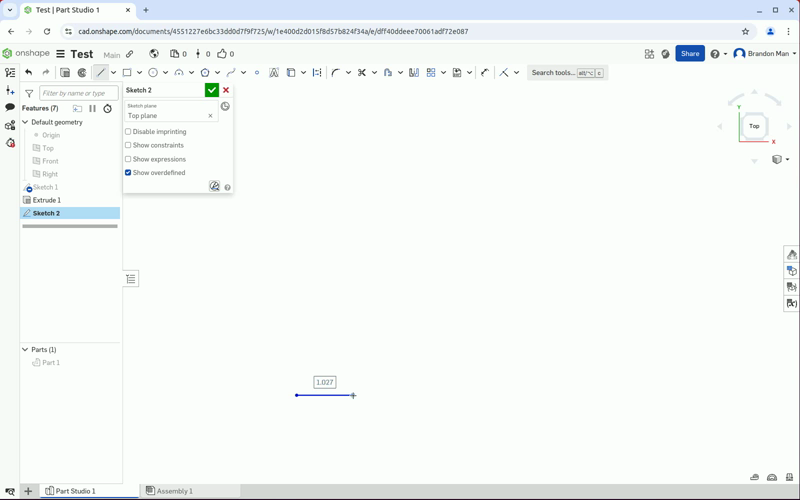
scroll(-6)
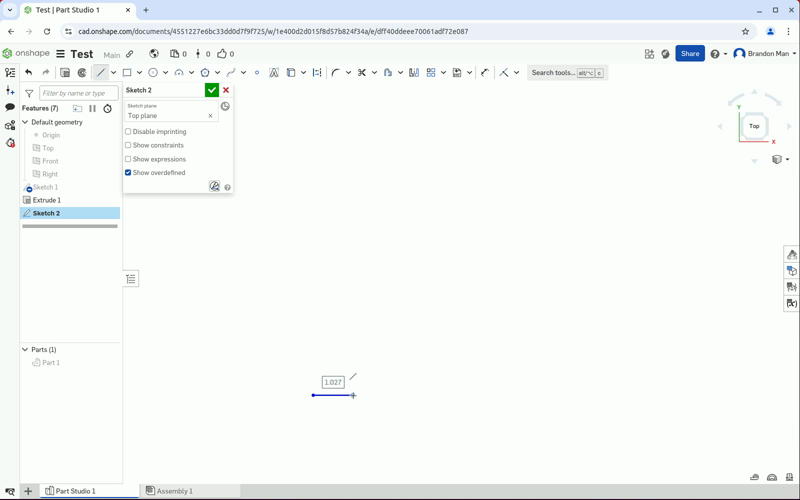
scroll(-6)
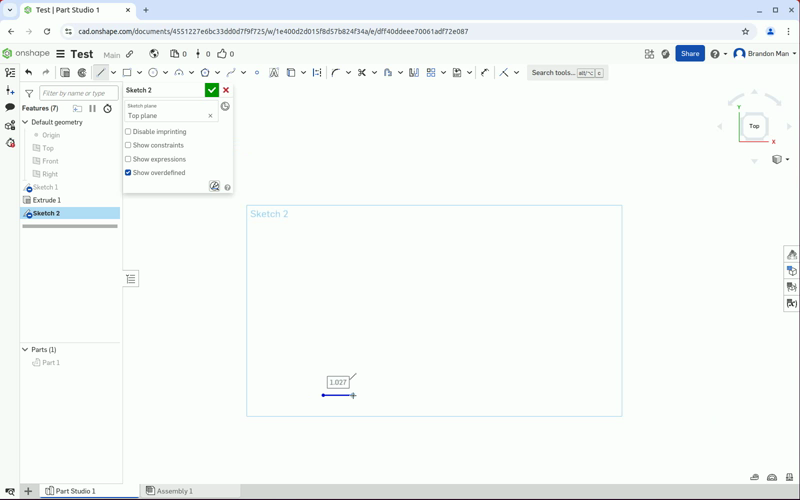
scroll(-6)
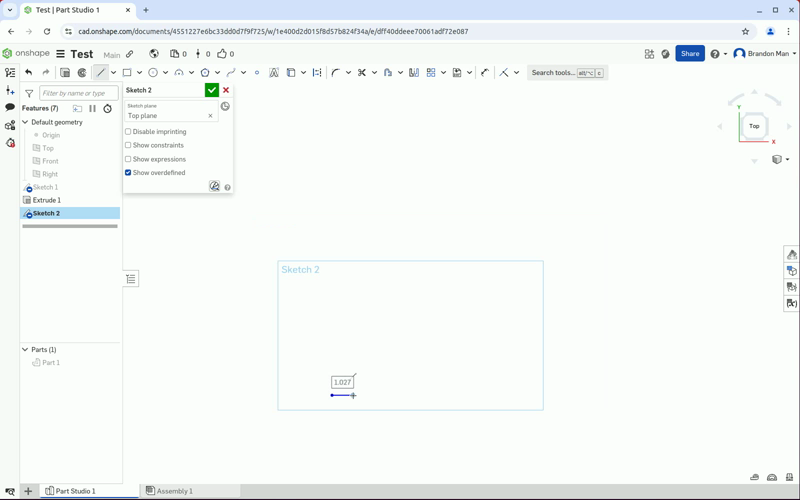
scroll(-6)
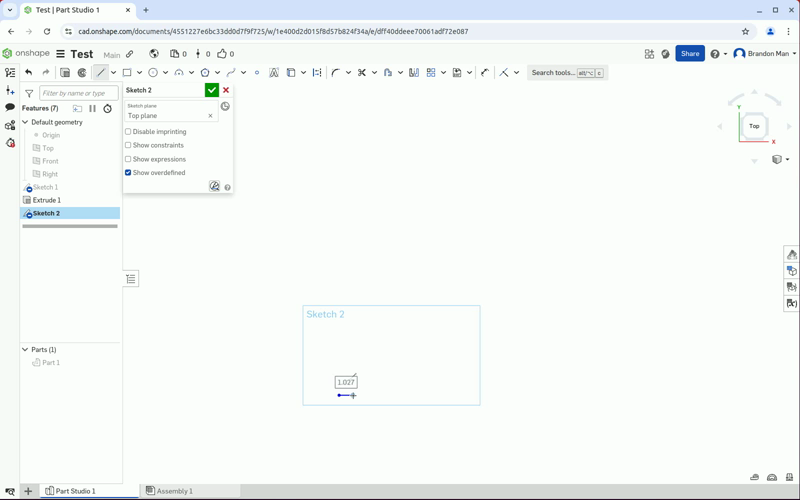
scroll(-6)
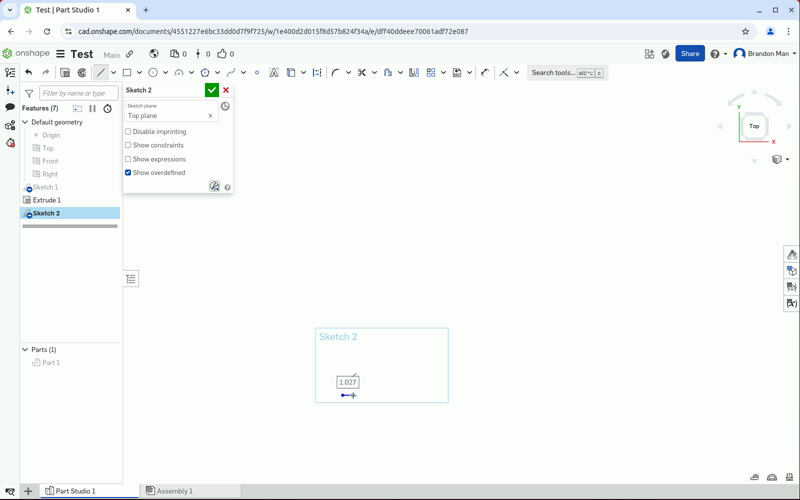
scroll(-6)
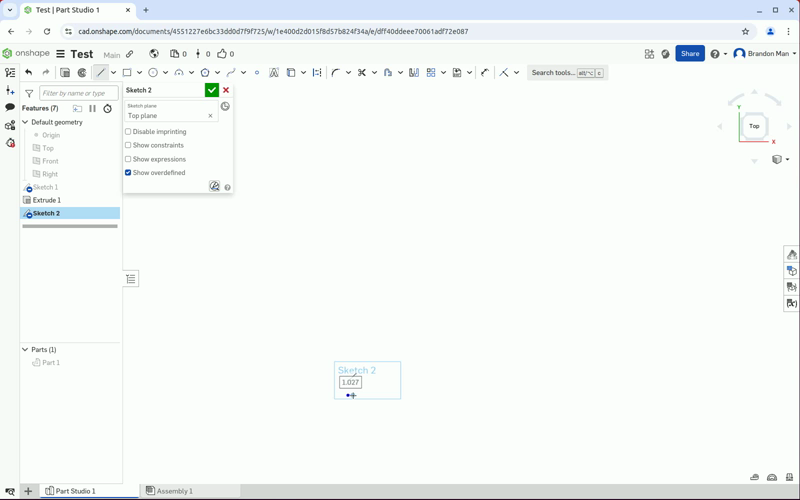
key_up(shift)
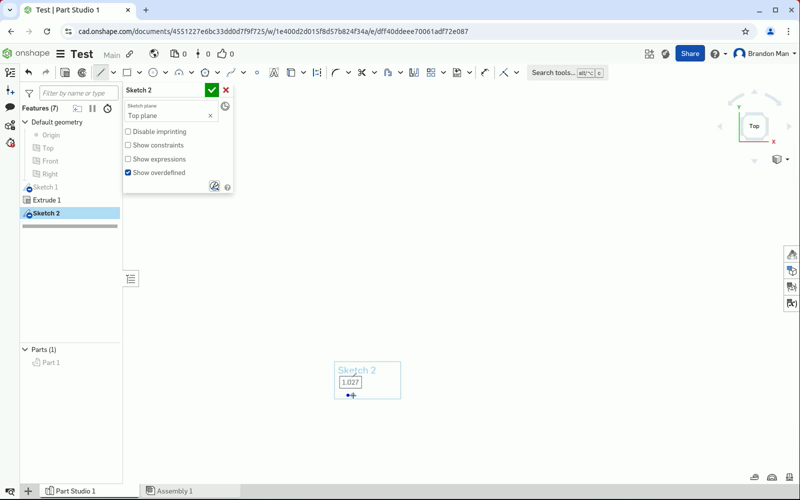
key_down(shift)
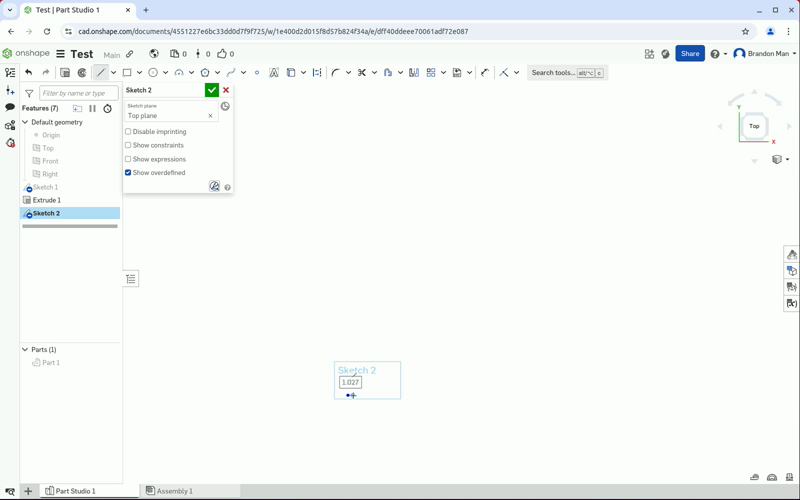
mouse_move(353, 176)
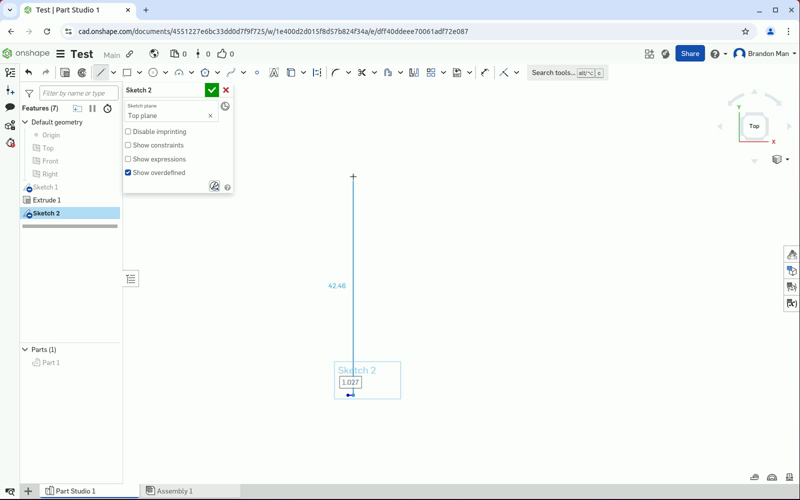
click(353, 176)
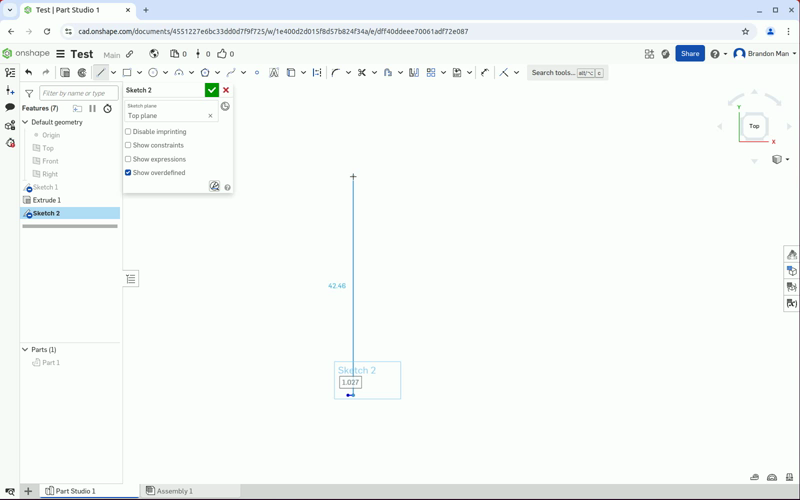
key_up(shift)
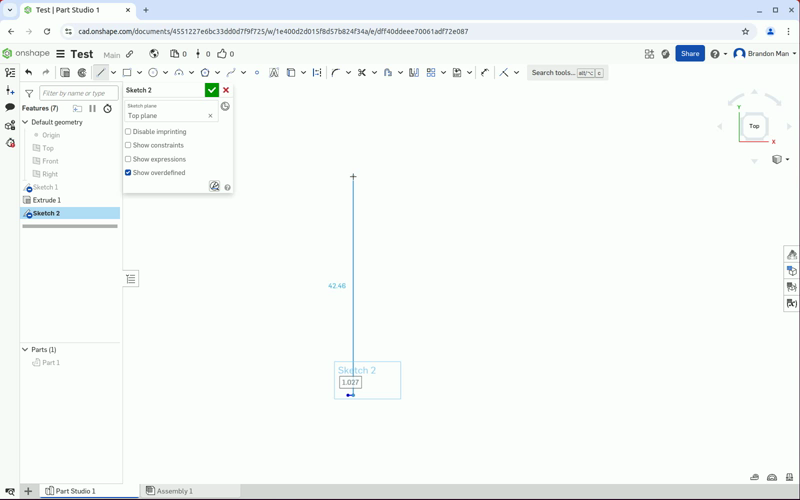
key_down(shift)
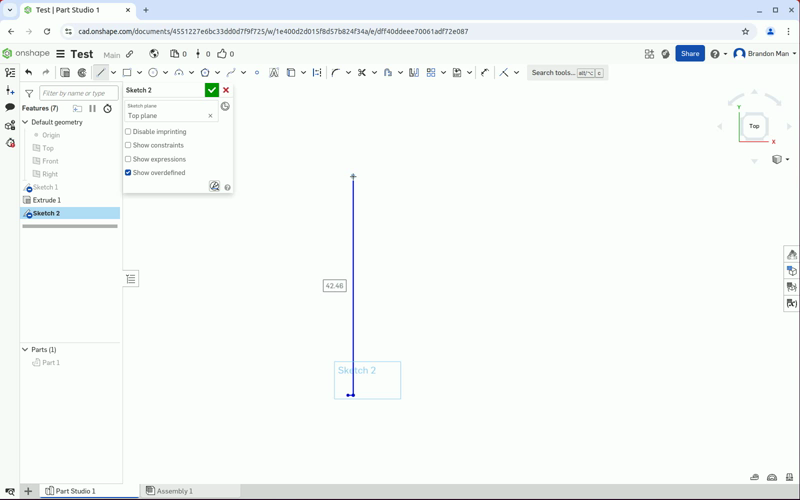
mouse_move(572, 176)
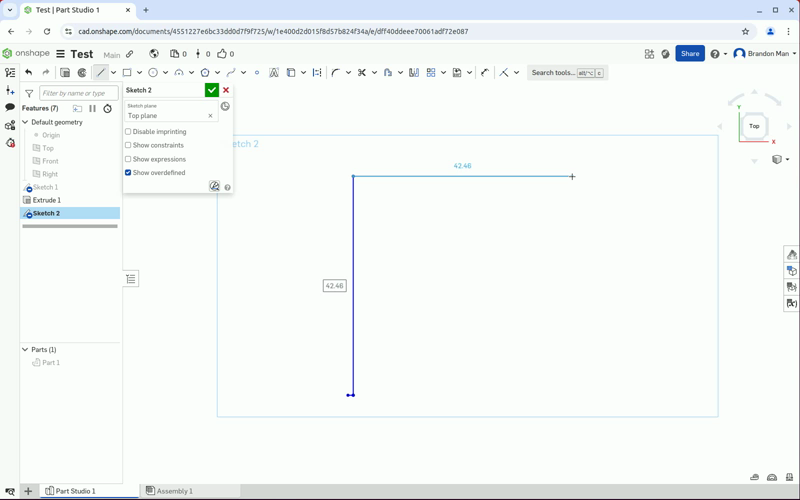
click(572, 176)
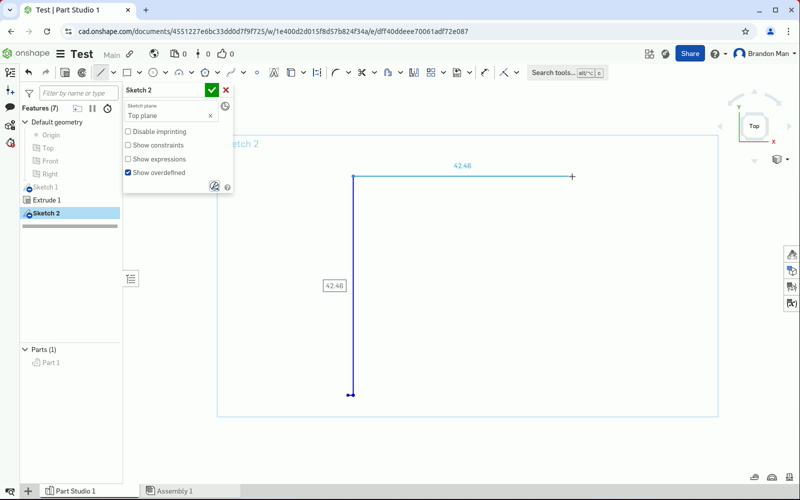
key_up(shift)
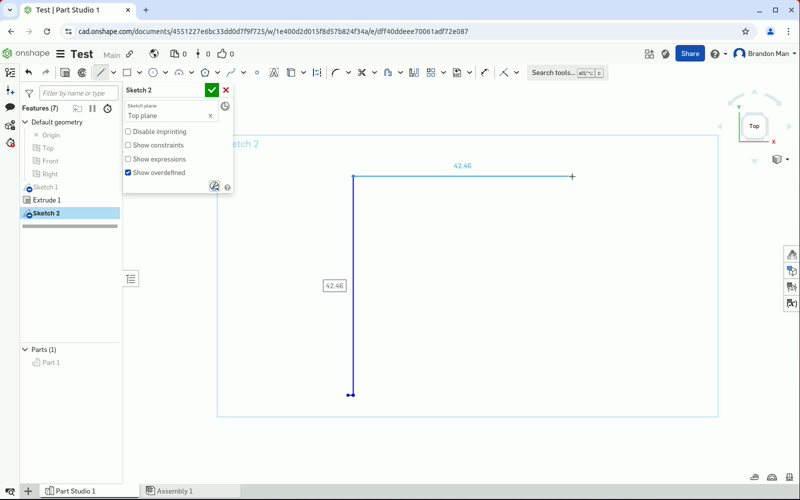
key_down(shift)
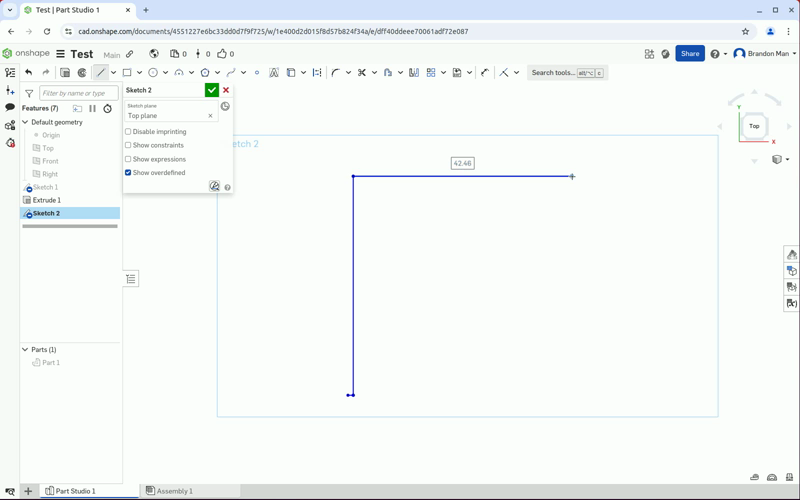
mouse_move(589, 176)
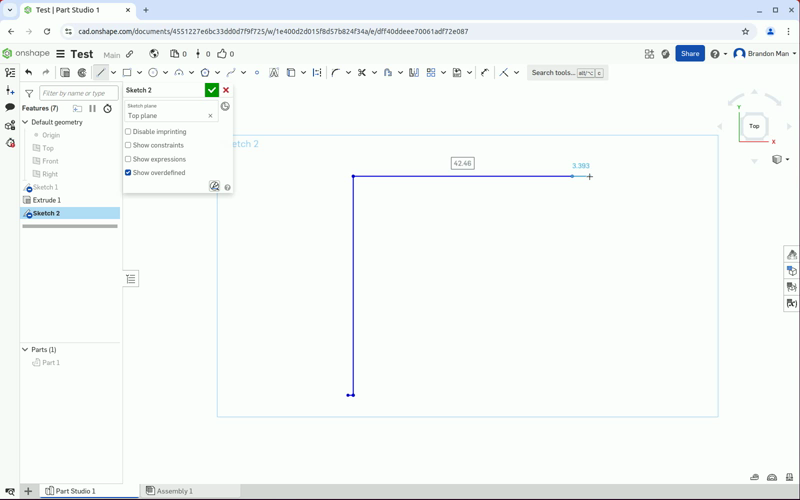
mouse_move(572, 171)
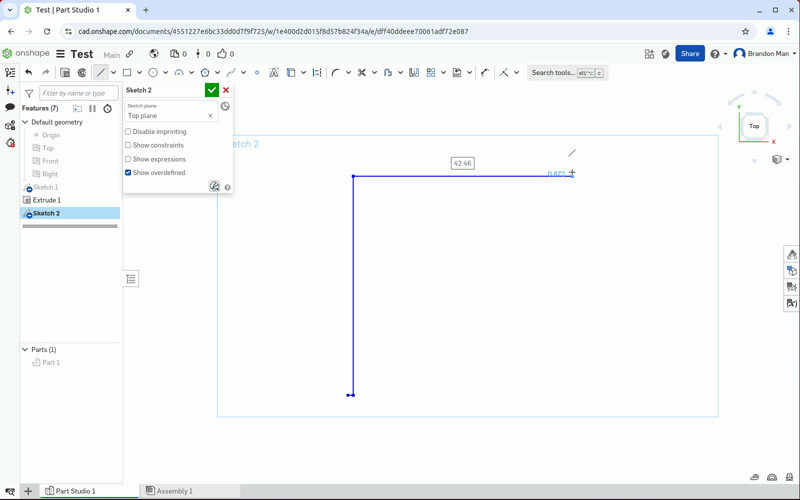
scroll(6)
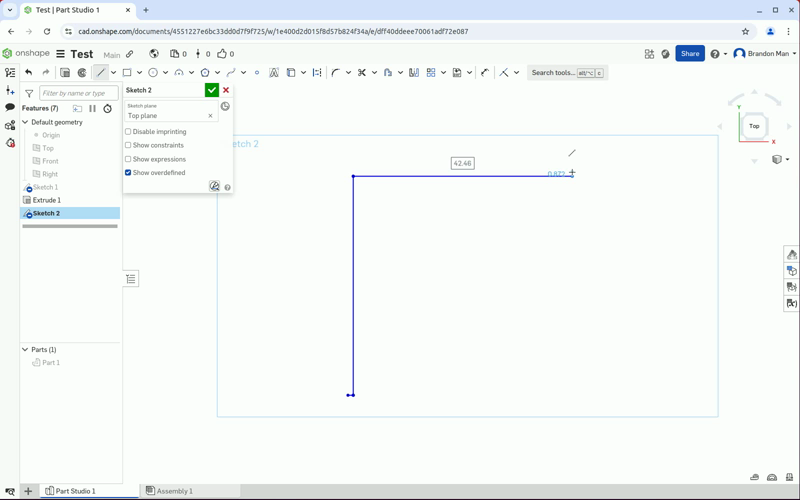
scroll(6)
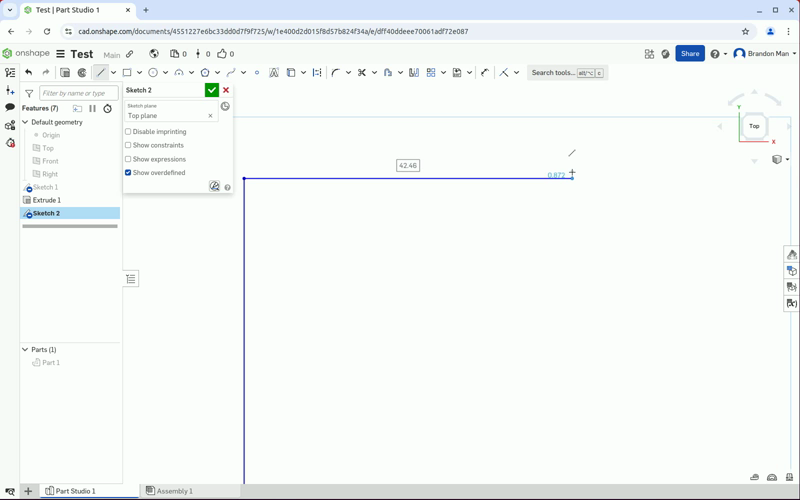
scroll(6)
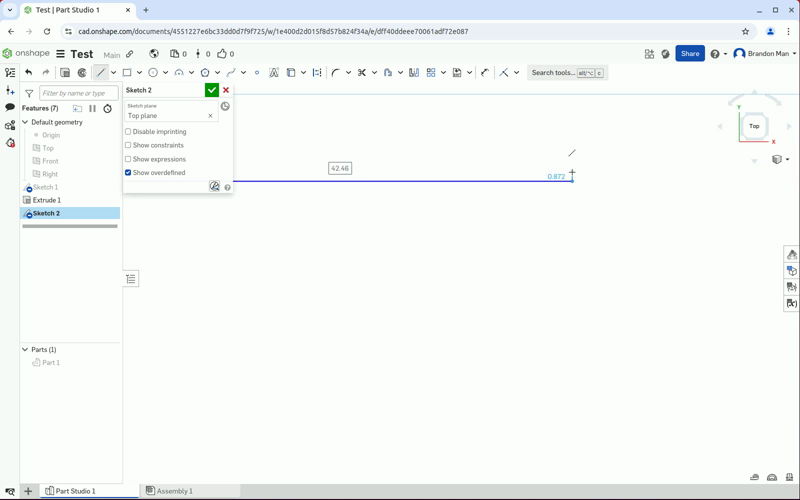
scroll(6)
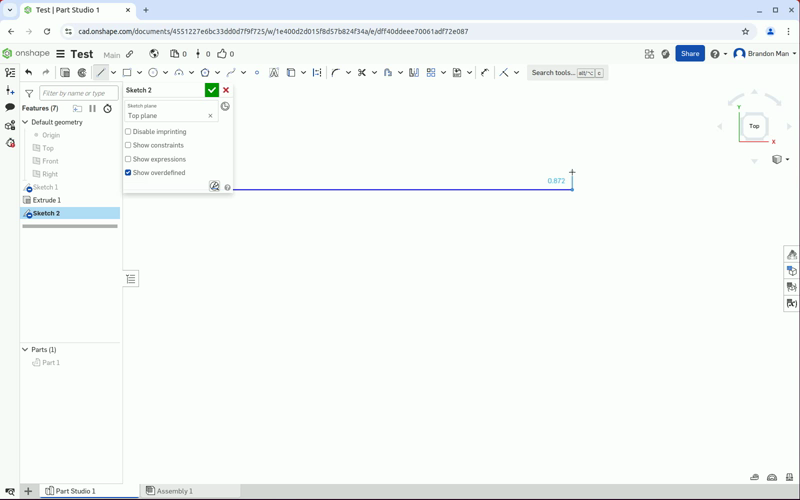
scroll(6)
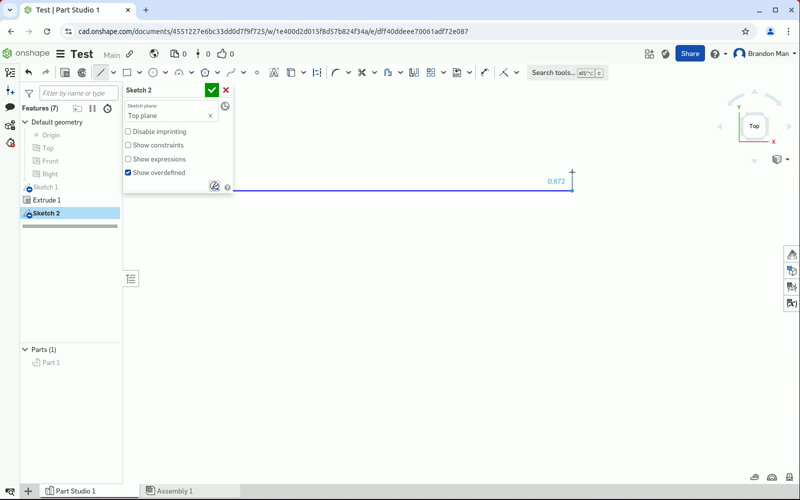
scroll(6)
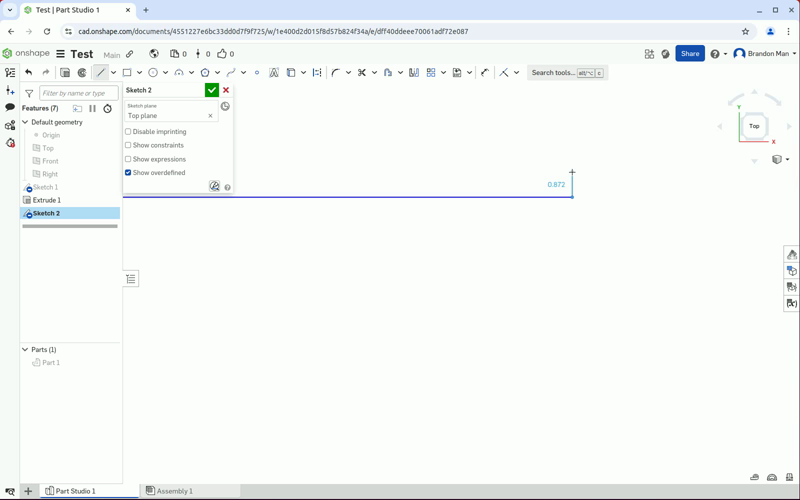
scroll(6)
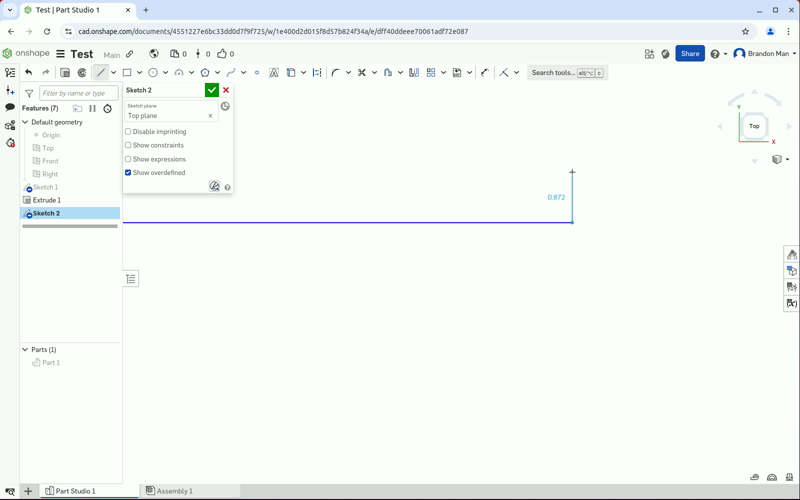
click(572, 171)
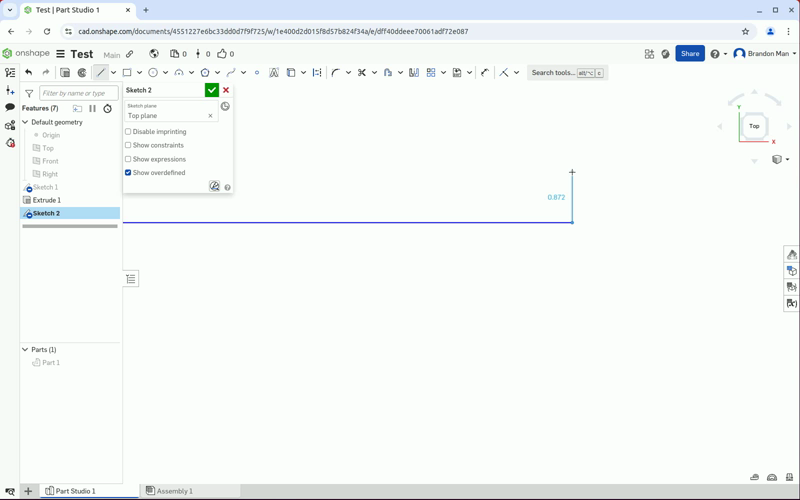
scroll(-6)
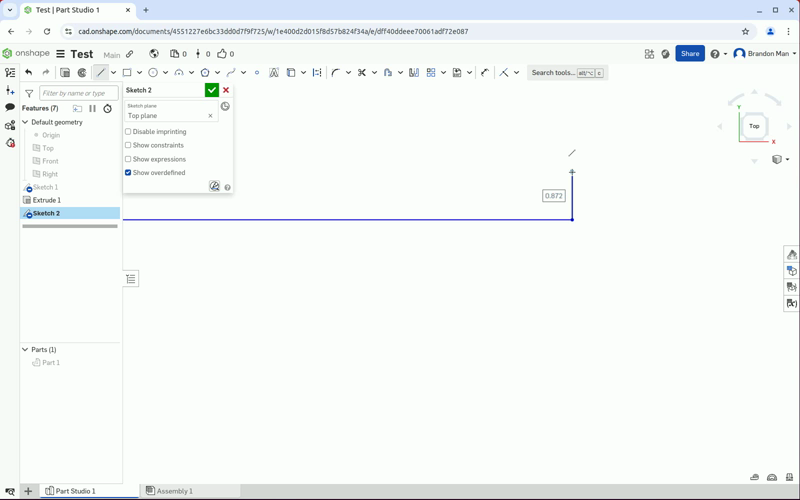
scroll(-6)
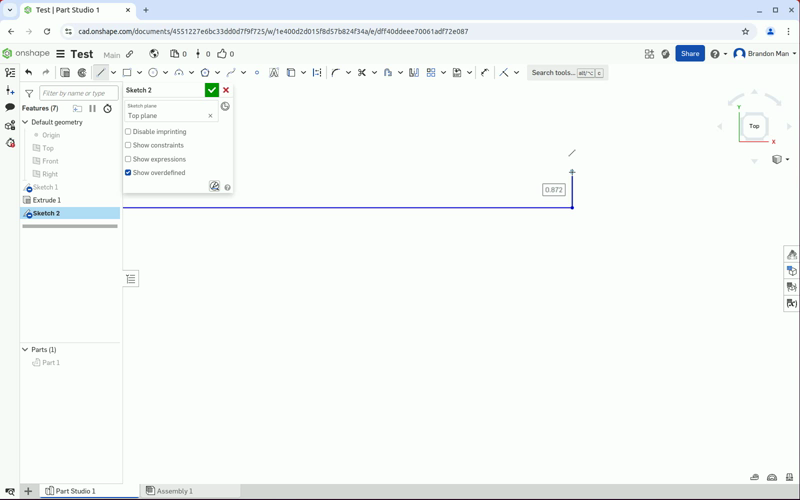
scroll(-6)
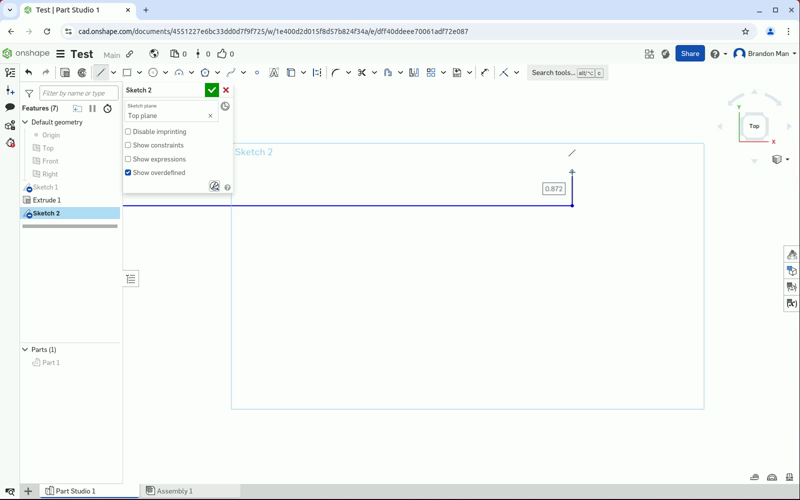
scroll(-6)
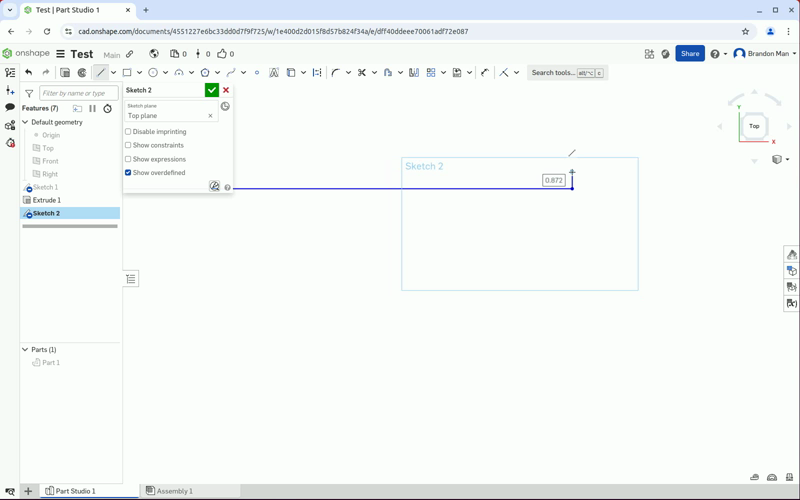
scroll(-6)
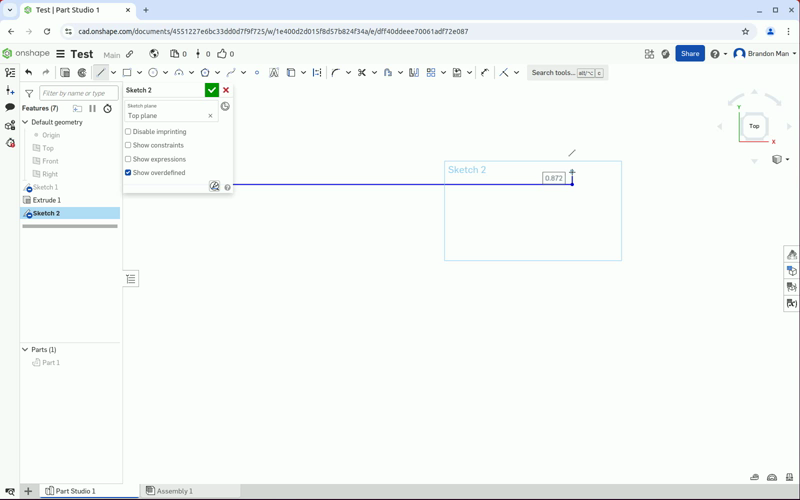
scroll(-6)
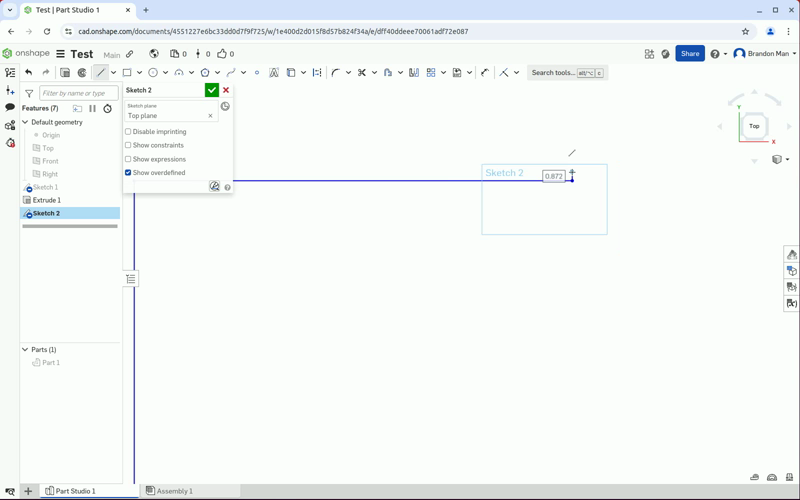
scroll(-6)
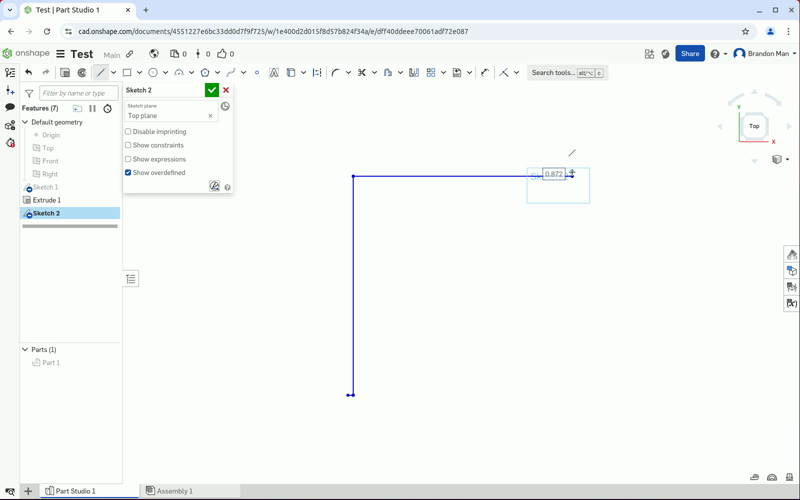
key_up(shift)
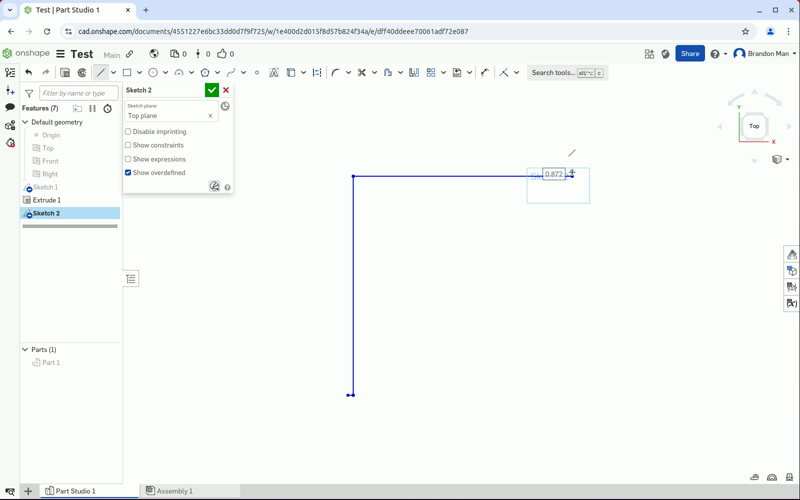
key_down(shift)
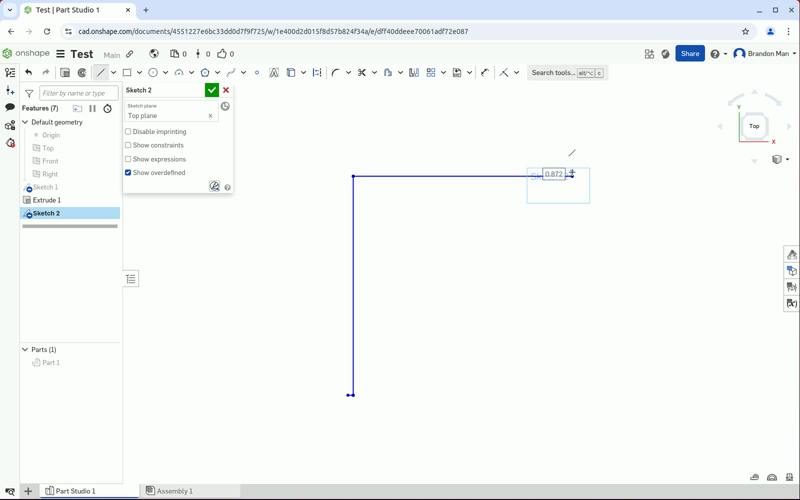
mouse_move(348, 171)
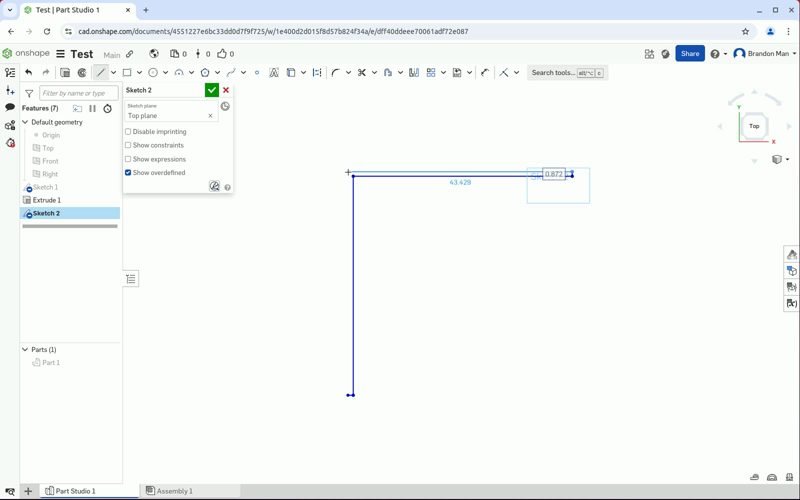
click(348, 171)
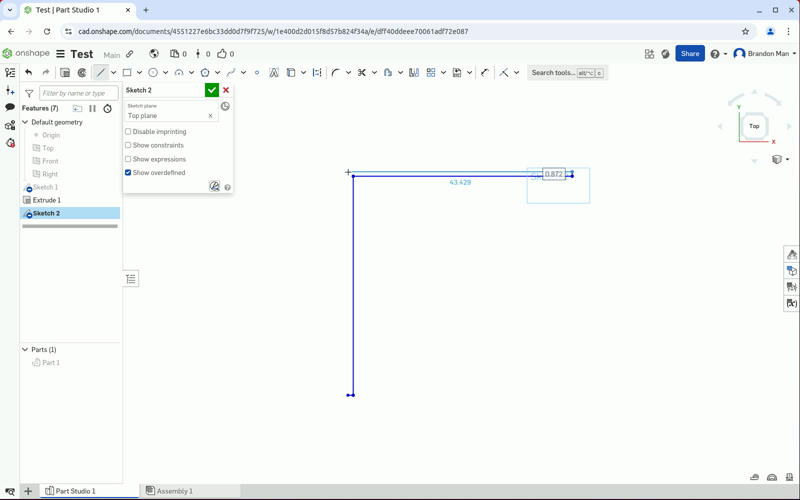
key_up(shift)
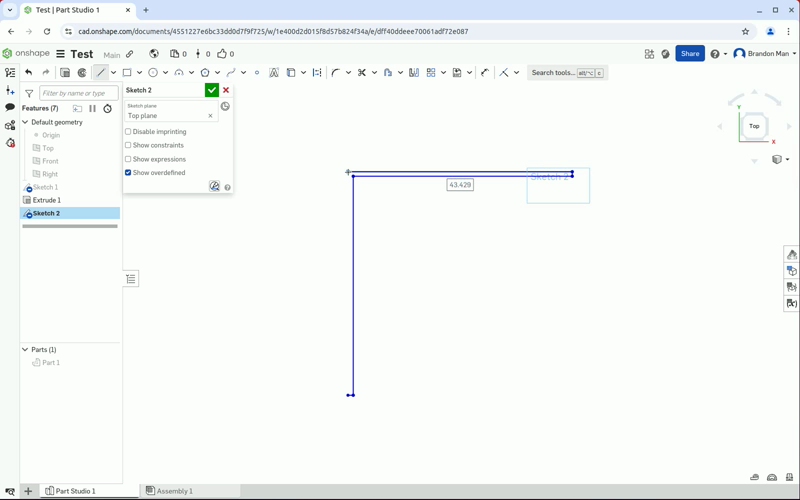
key_down(shift)
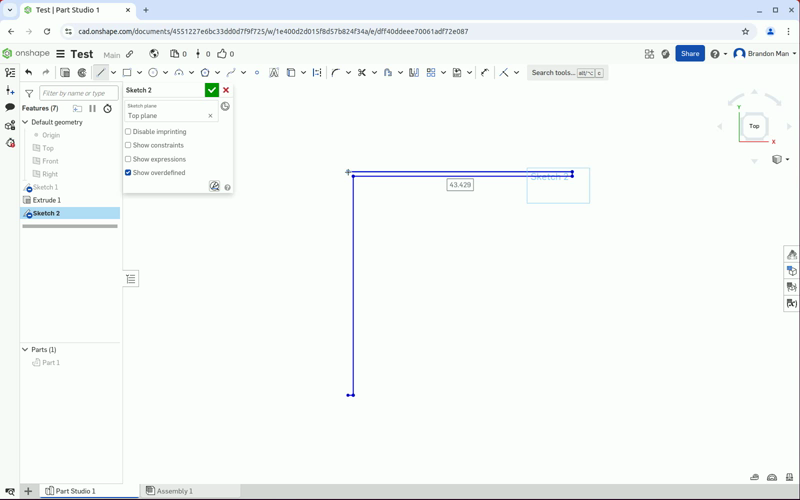
mouse_move(348, 395)
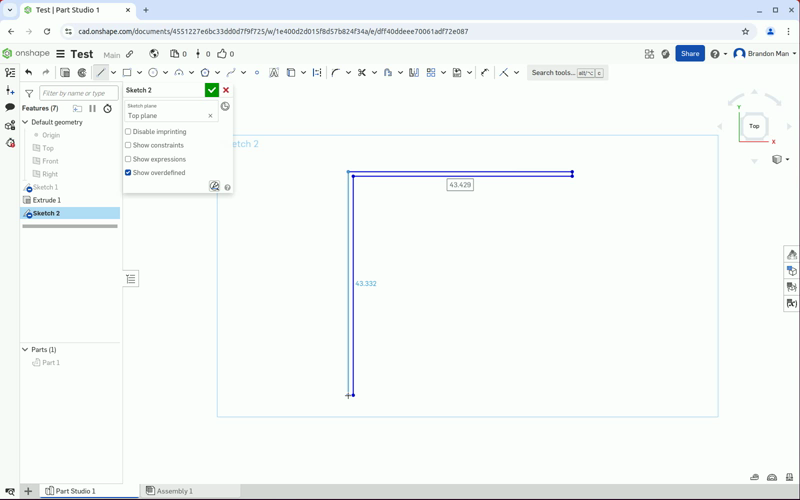
key_up(shift)
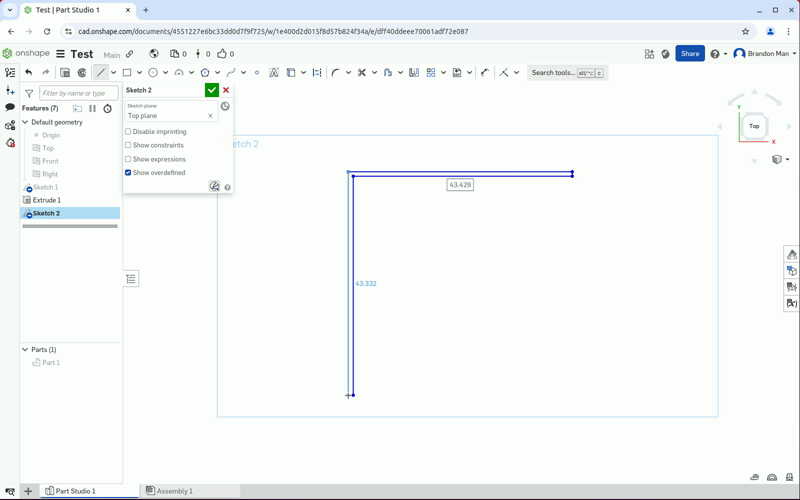
click(348, 395)
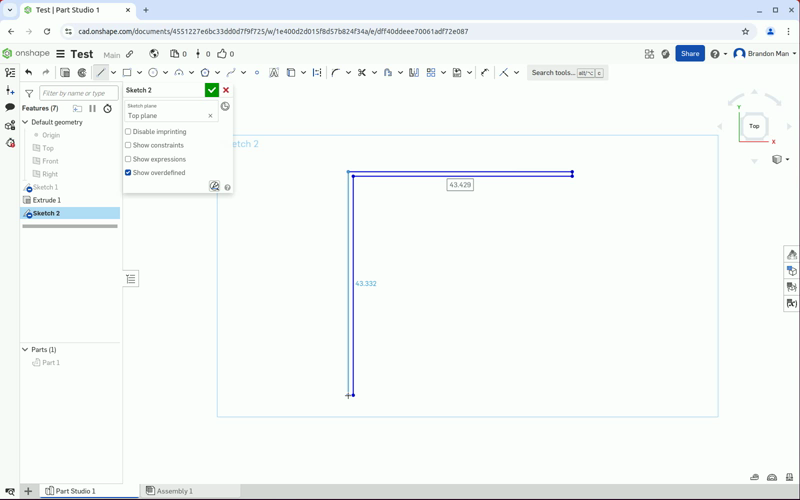
key(esc)
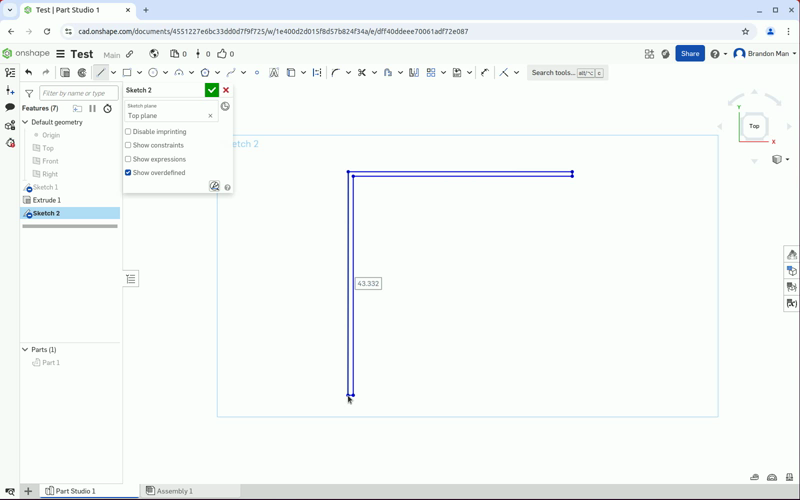
mouse_move(349, 338)
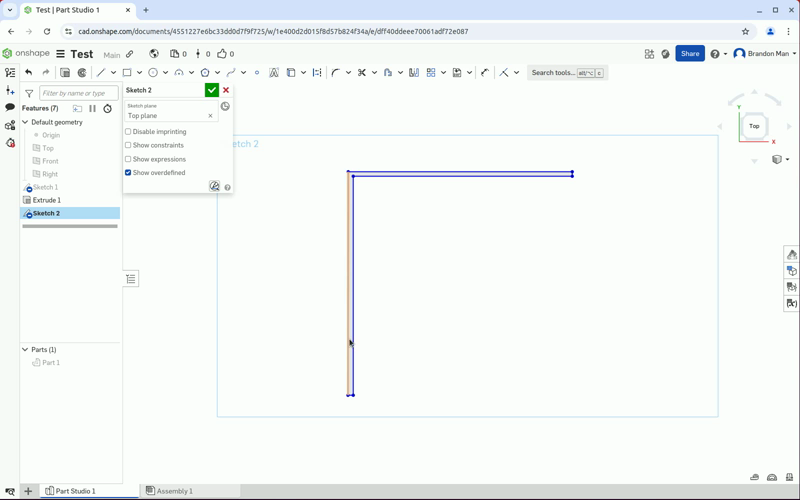
click(349, 338)
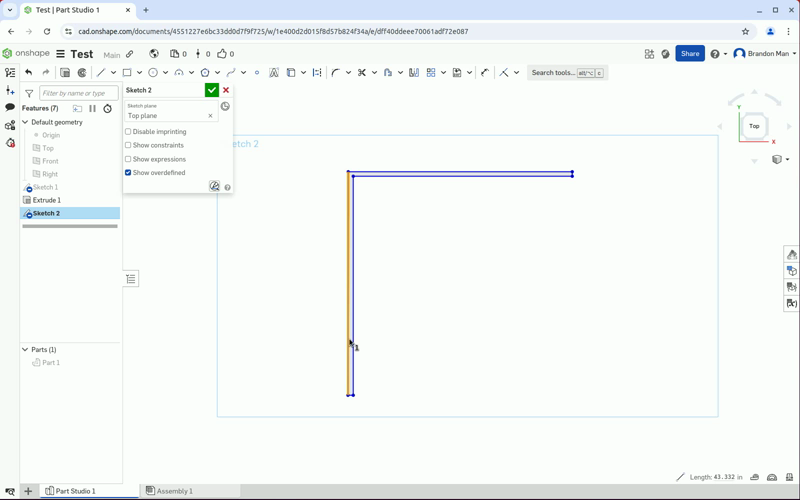
mouse_move(73, 352)
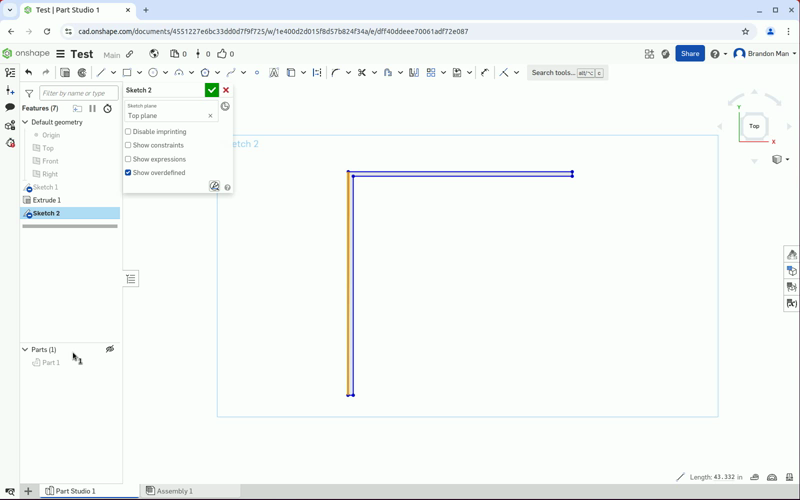
key(shift+y)
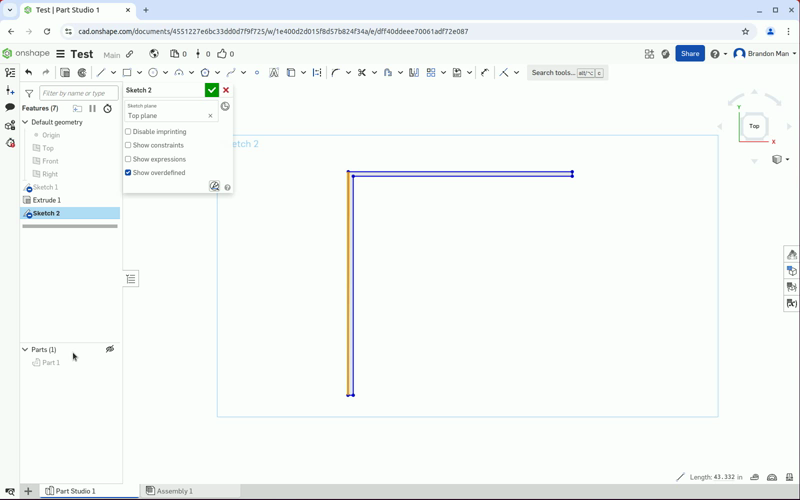
key(shift+e)
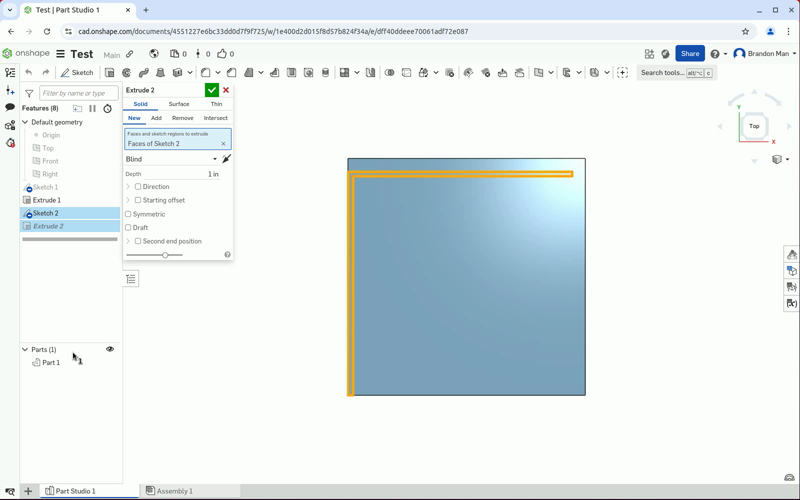
mouse_move(143, 106)
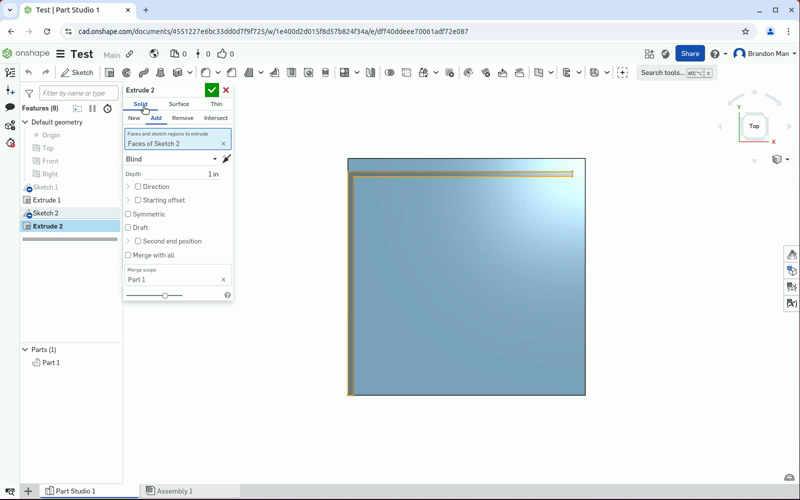
click(143, 106)
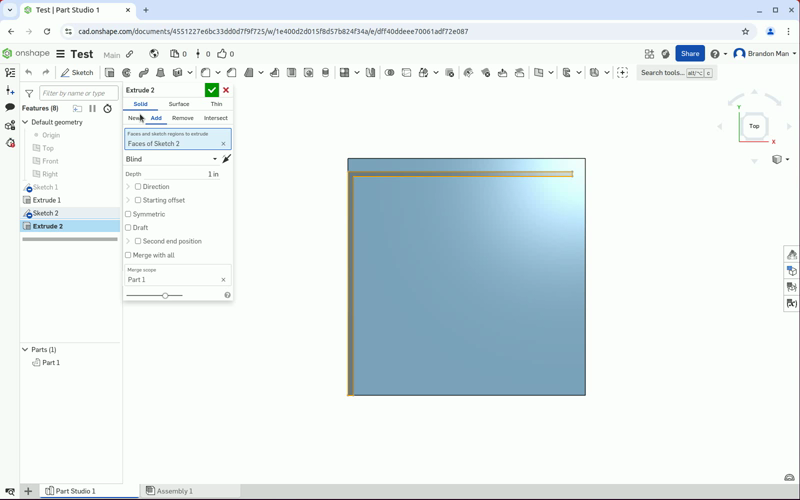
mouse_move(137, 120)
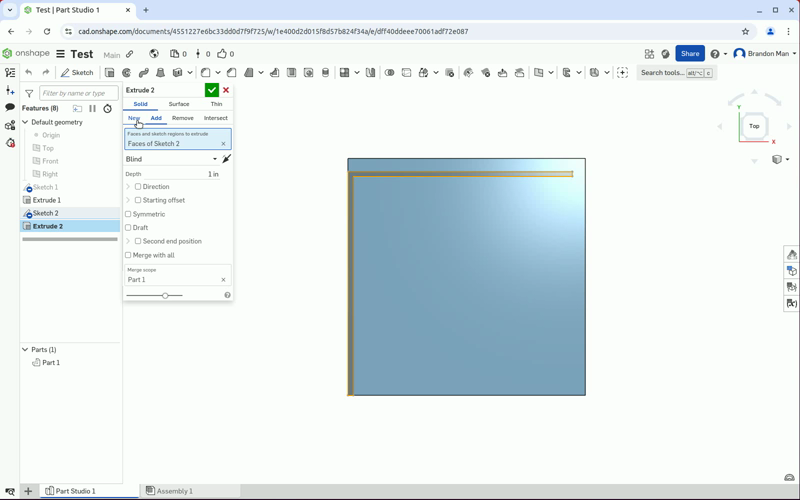
click(137, 120)
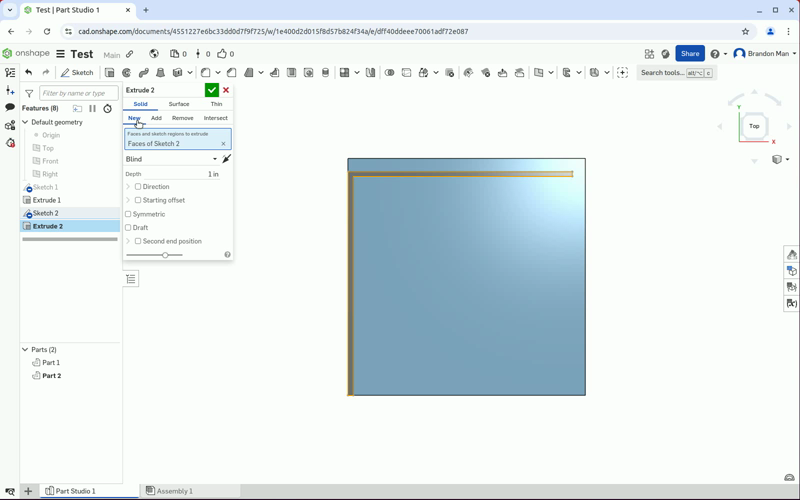
key(tab, 4)
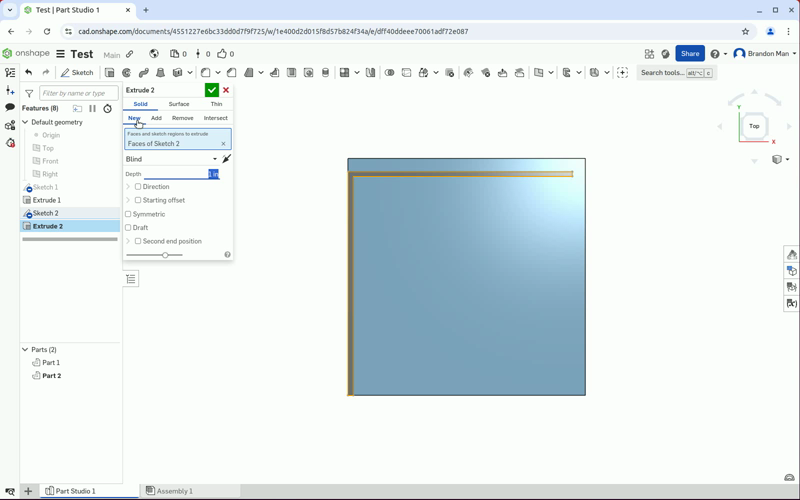
text(7.703)
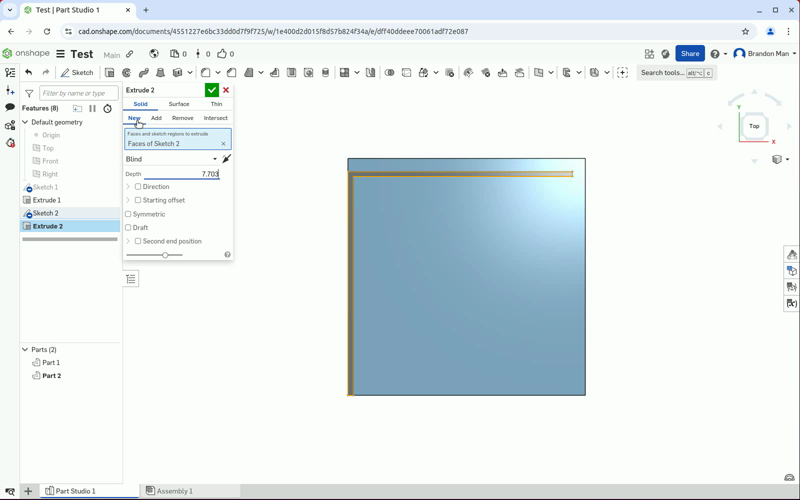
key(enter)
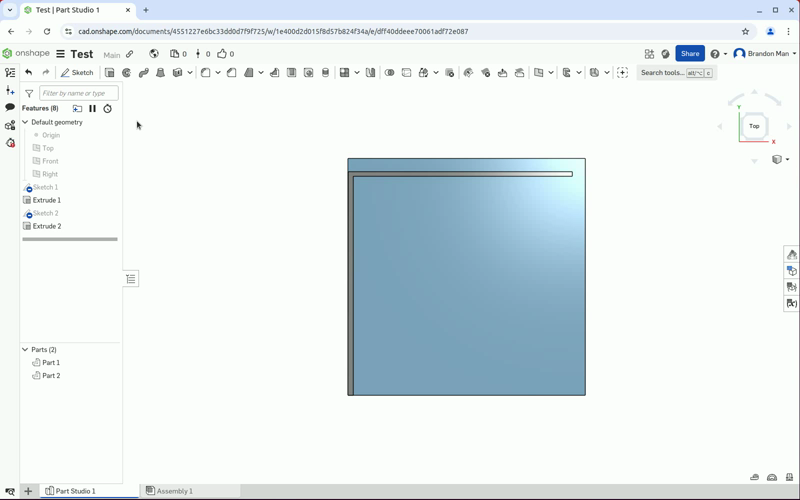
key(shift+h)
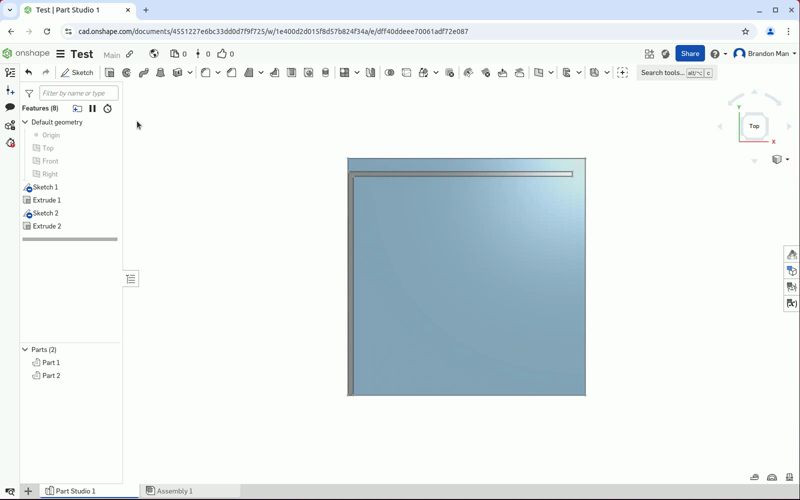
key(shift+h)
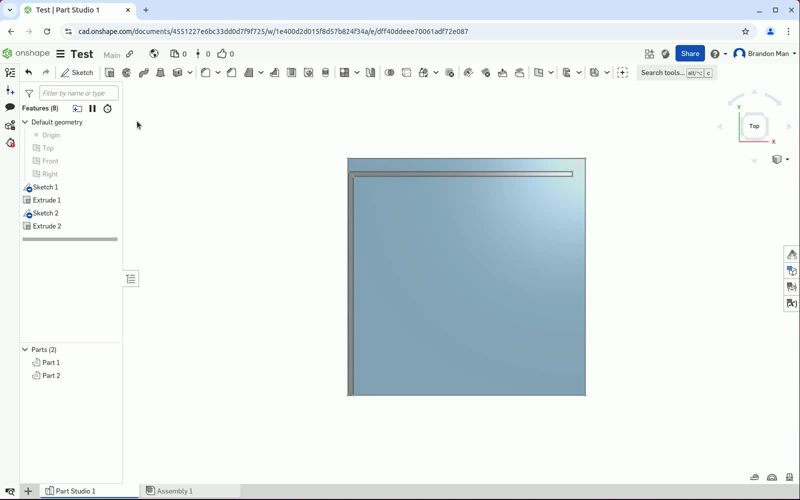
key(shift+7)
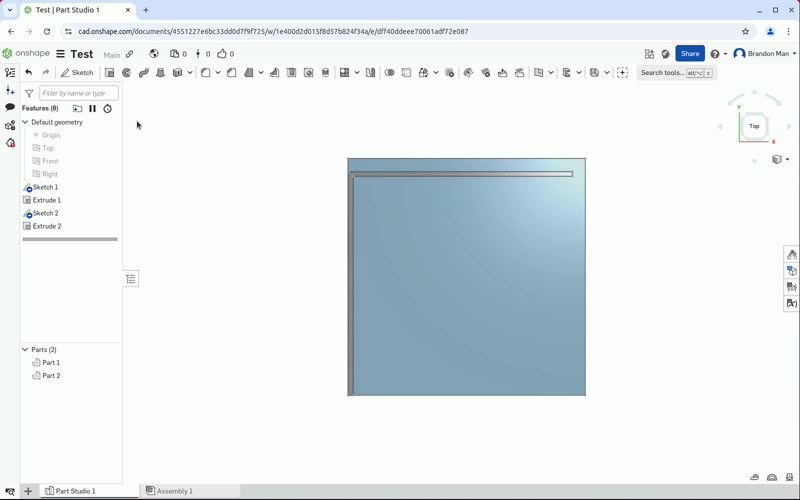
key(up, 3)
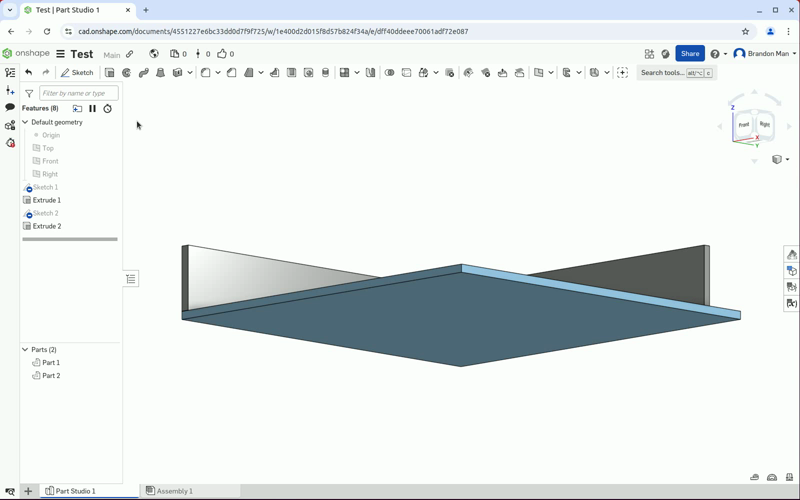
key(left, 3)
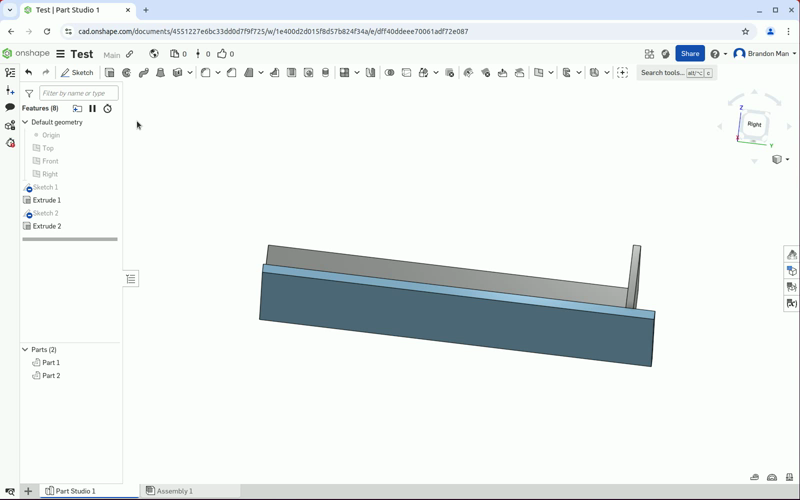
key(right, 3)
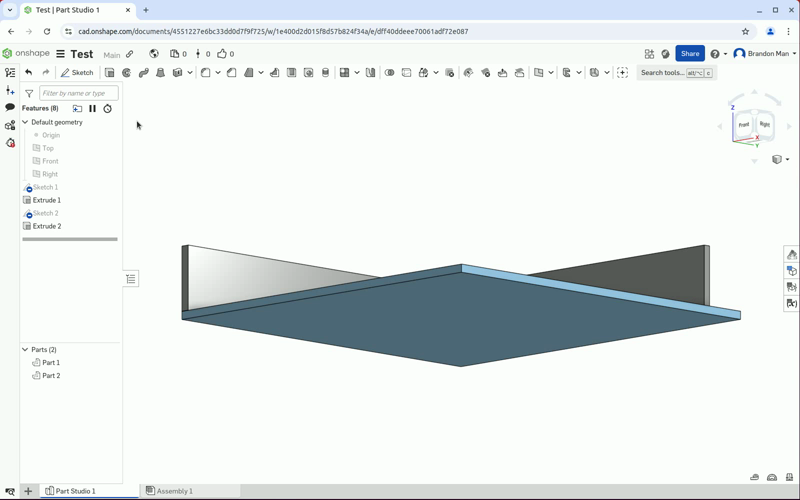
key(down, 3)
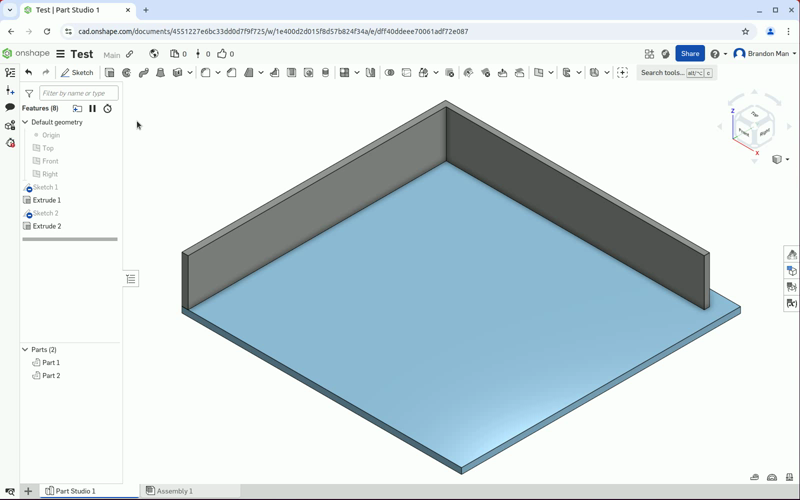
mouse_move(73, 189)
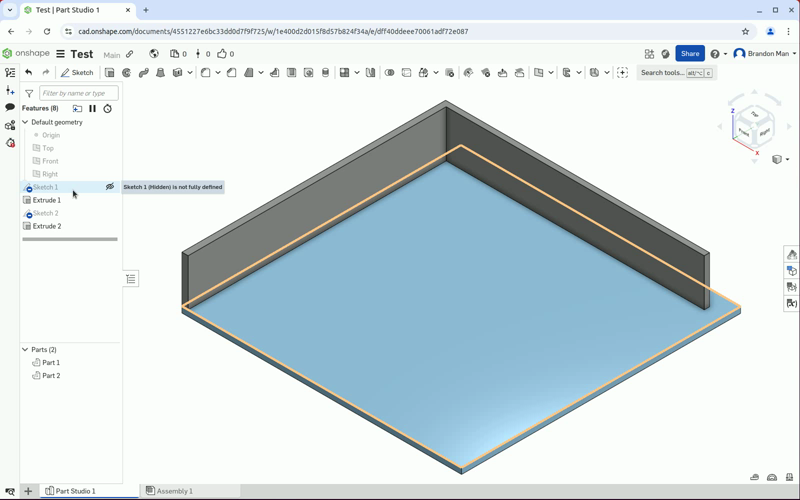
click(73, 189)